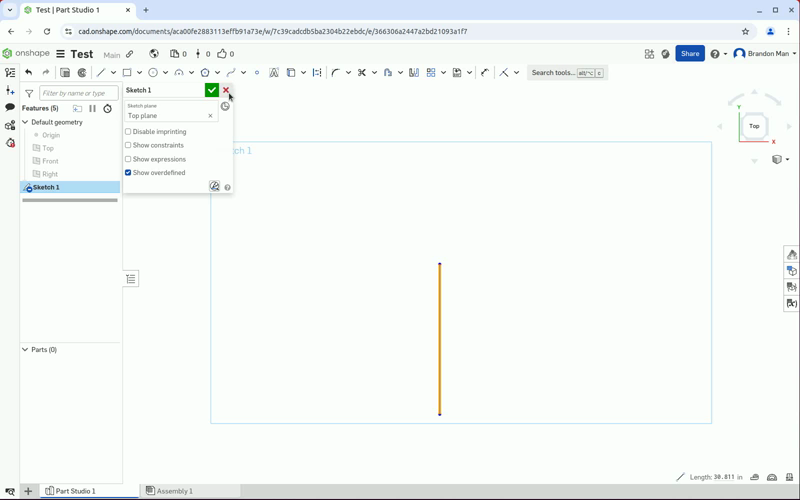
key(shift+h)
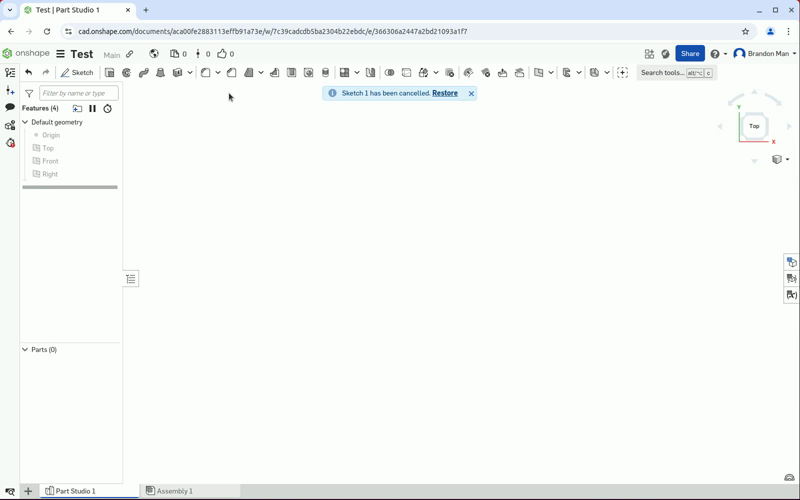
mouse_move(73, 352)
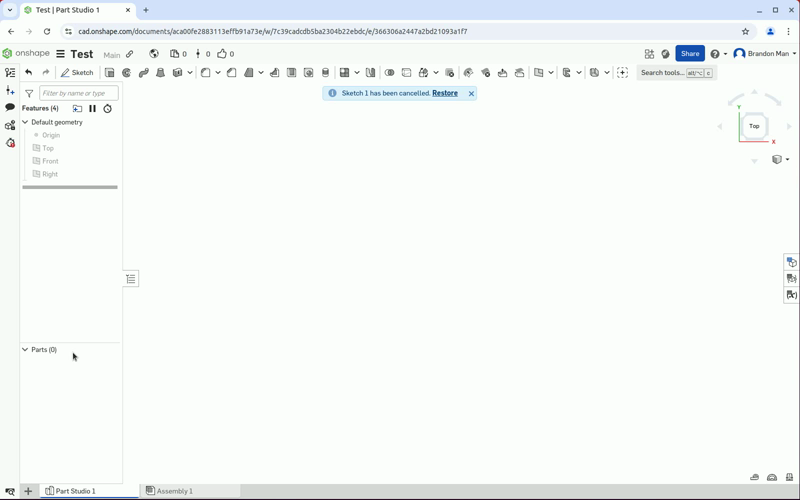
key(y)
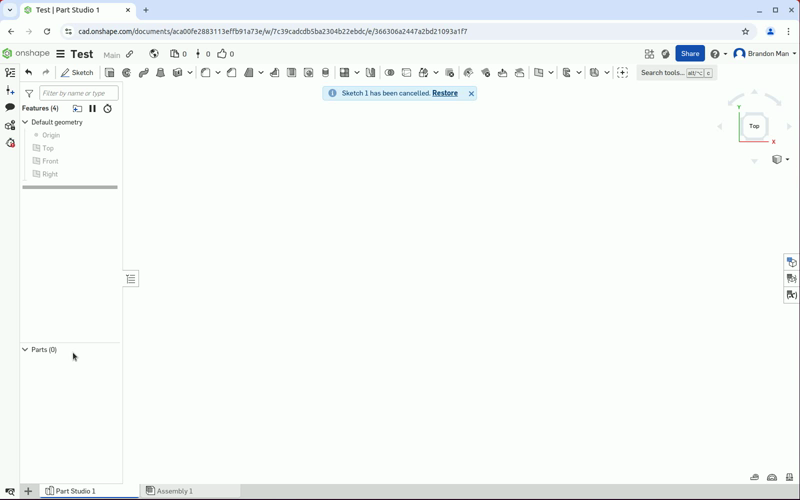
key(shift+p)
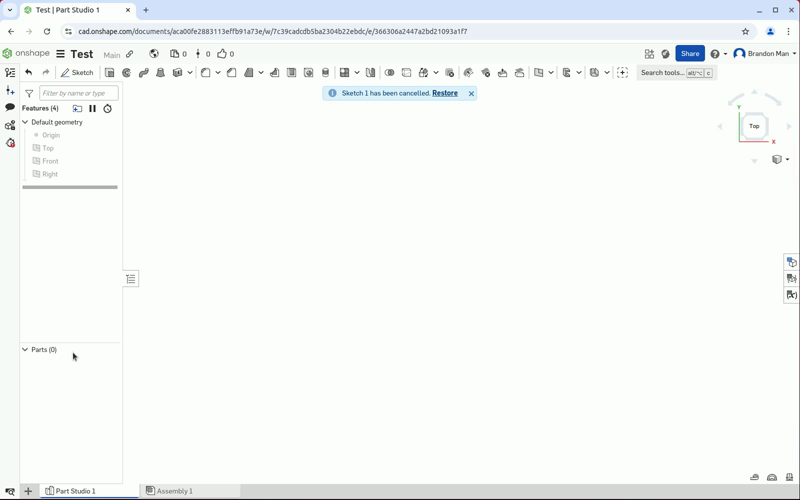
key(space)
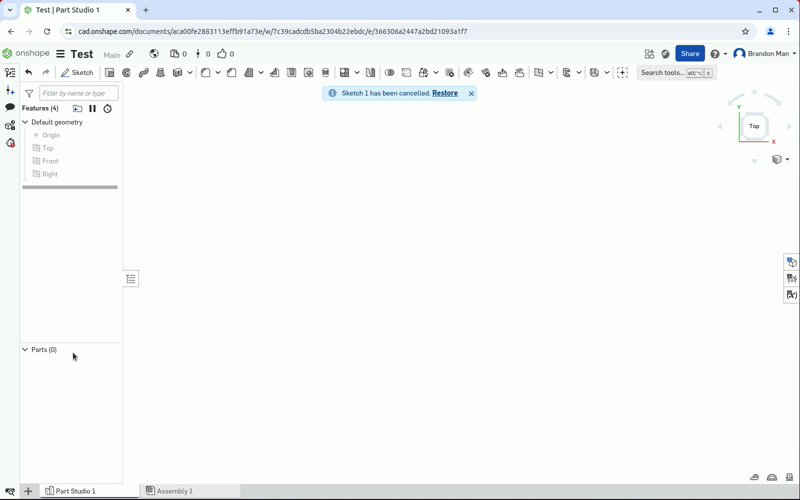
key_down(shift)
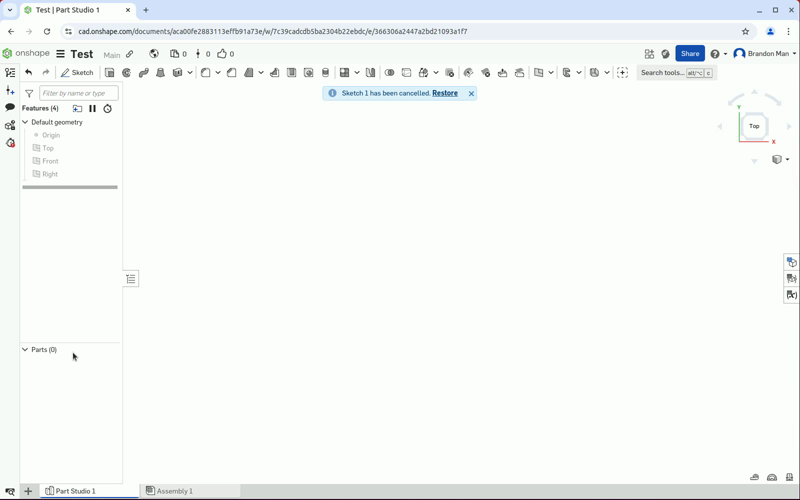
key(up)
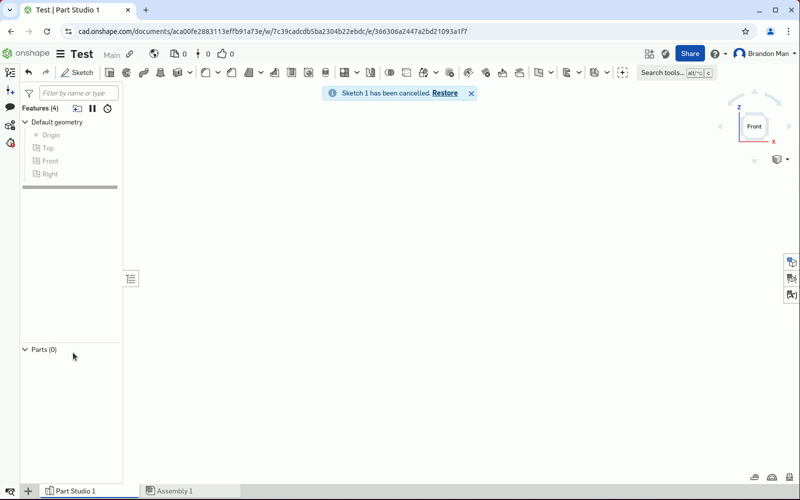
key_up(shift)
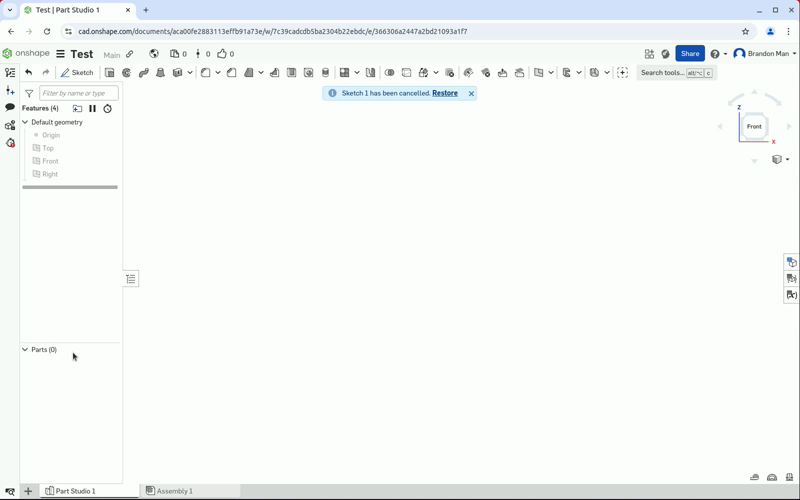
mouse_move(73, 352)
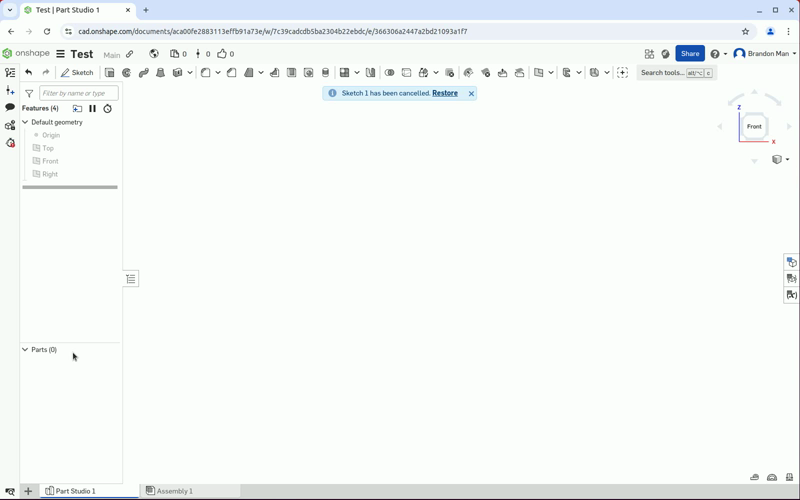
key(shift+y)
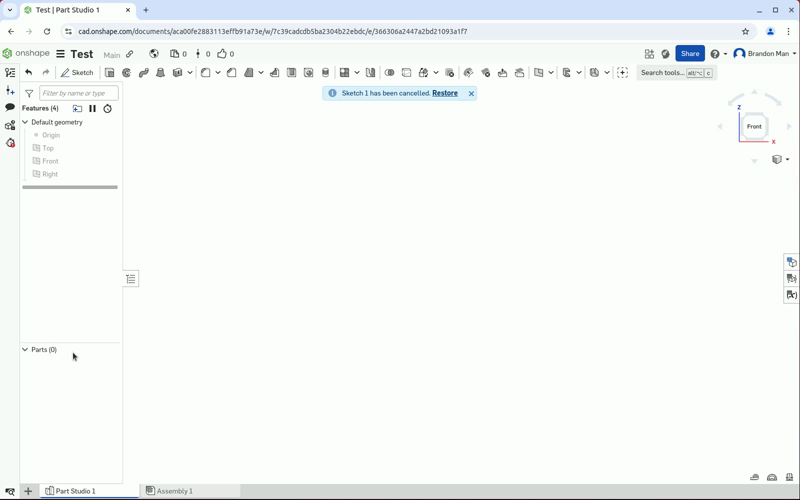
key(shift+s)
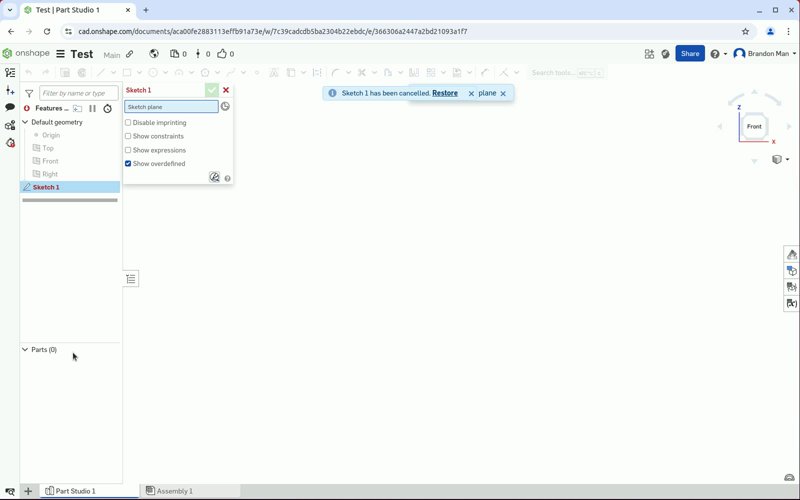
mouse_move(73, 163)
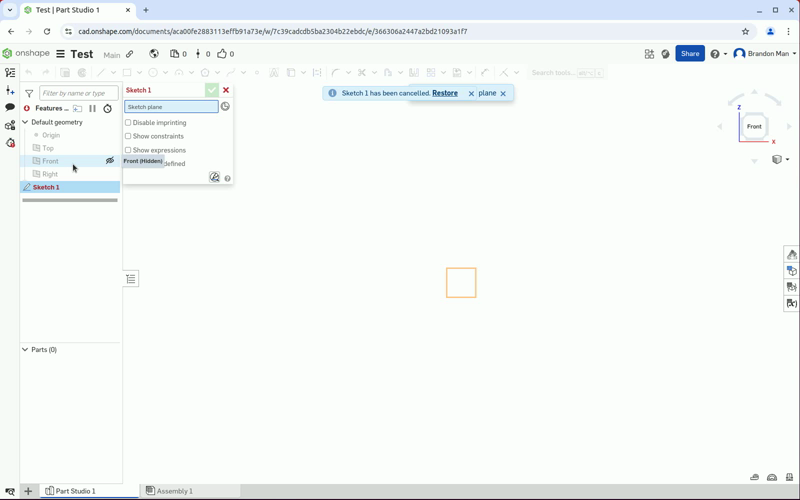
click(73, 163)
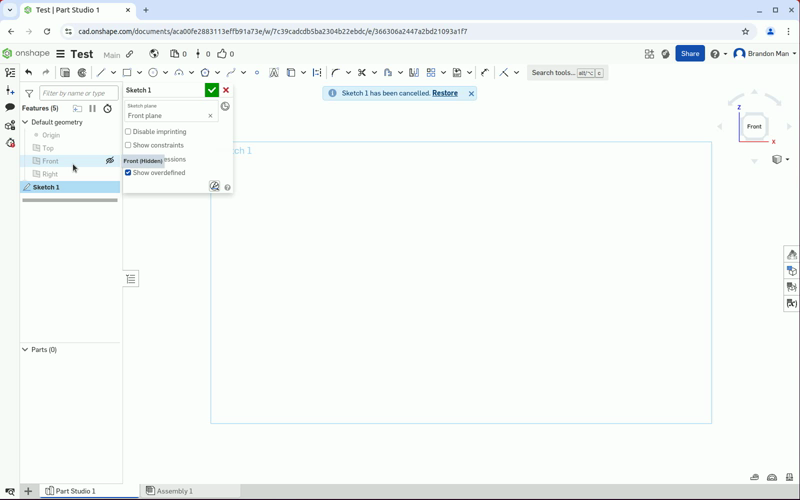
mouse_move(73, 352)
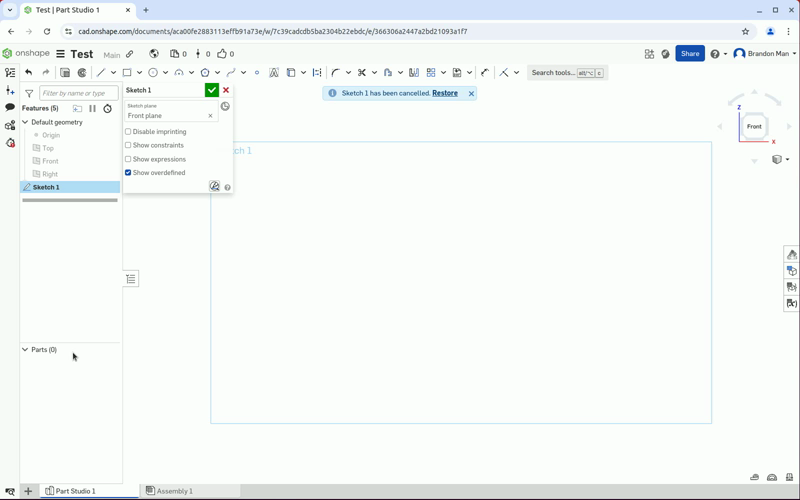
key(y)
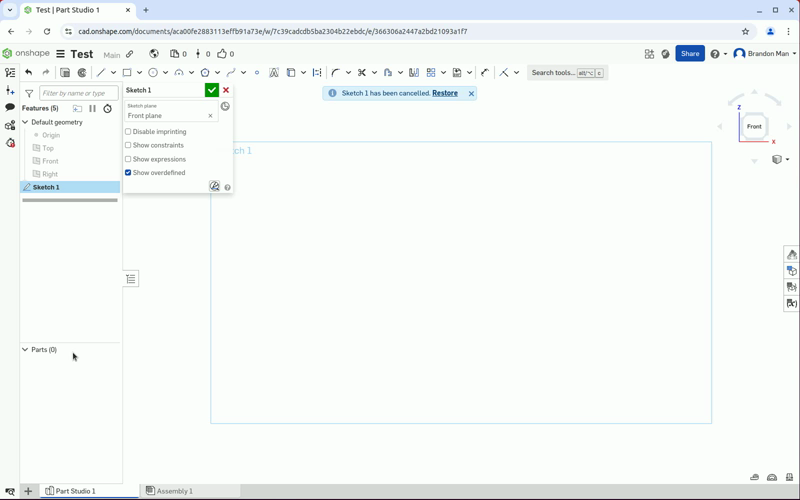
key(c)
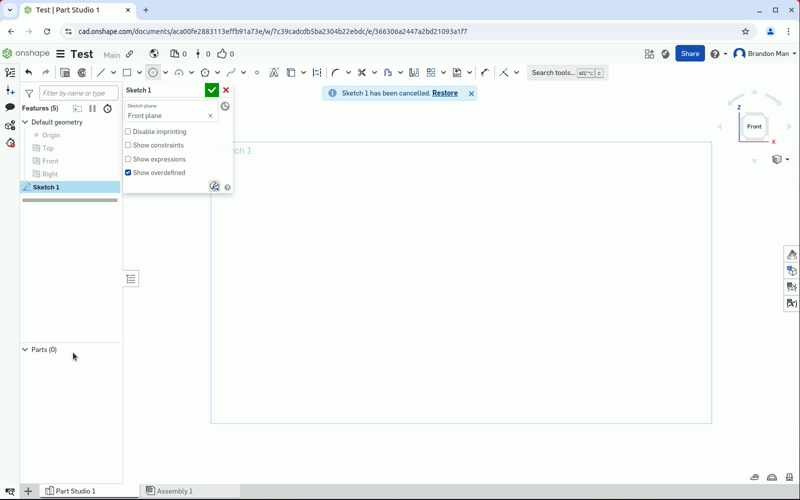
key_down(shift)
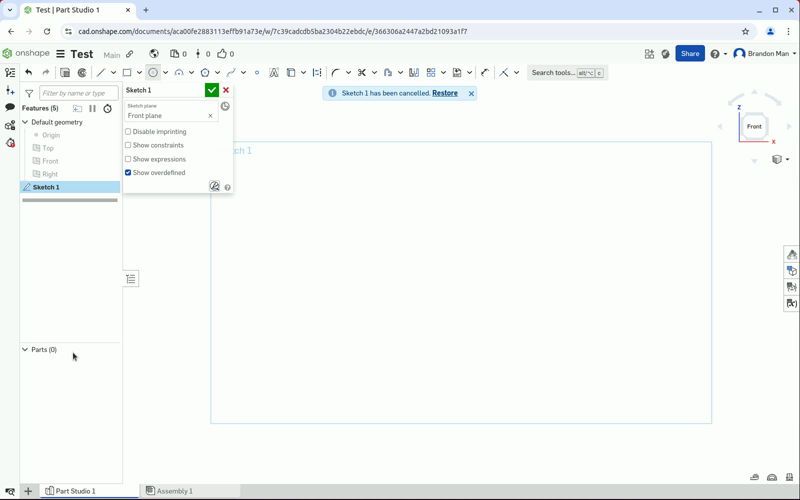
mouse_move(461, 282)
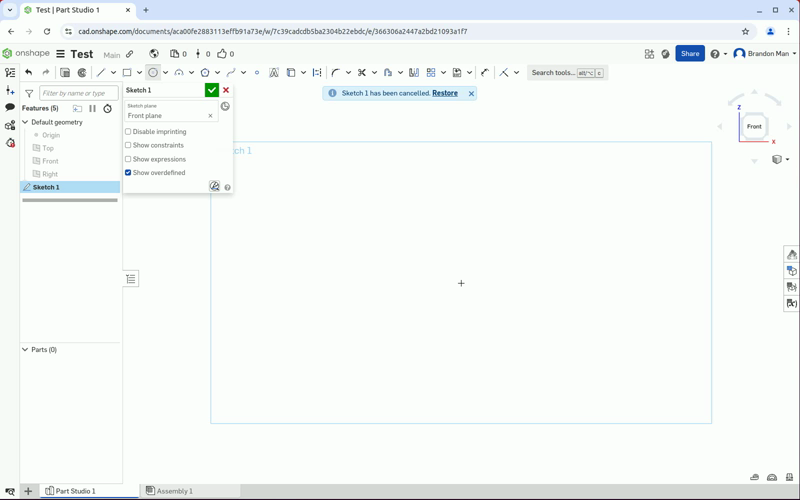
click(461, 282)
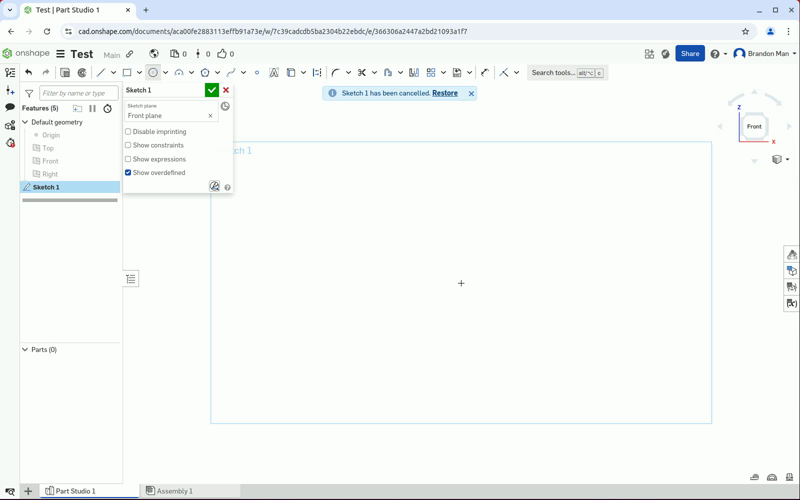
key_up(shift)
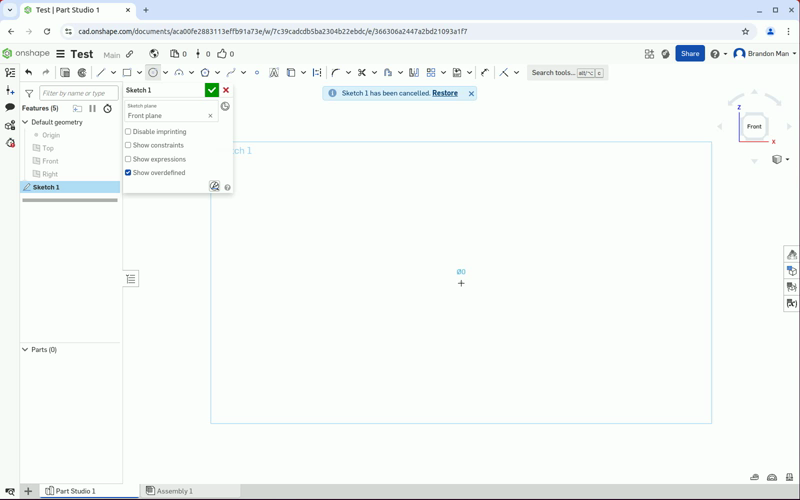
mouse_move(500, 282)
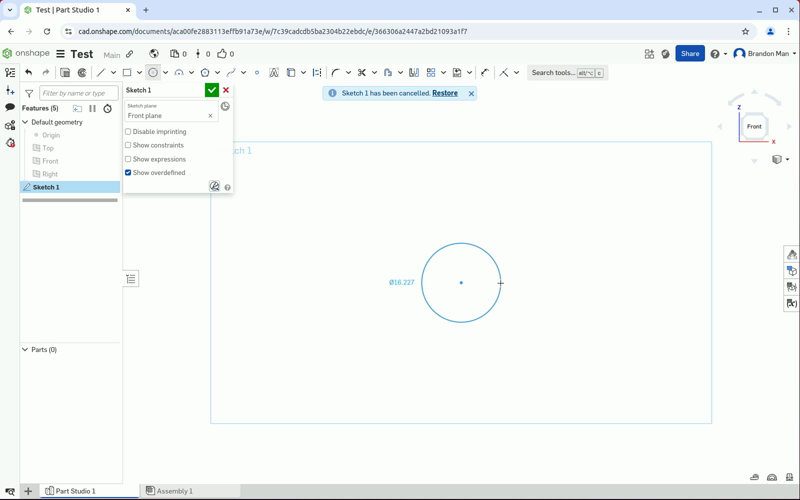
click(500, 282)
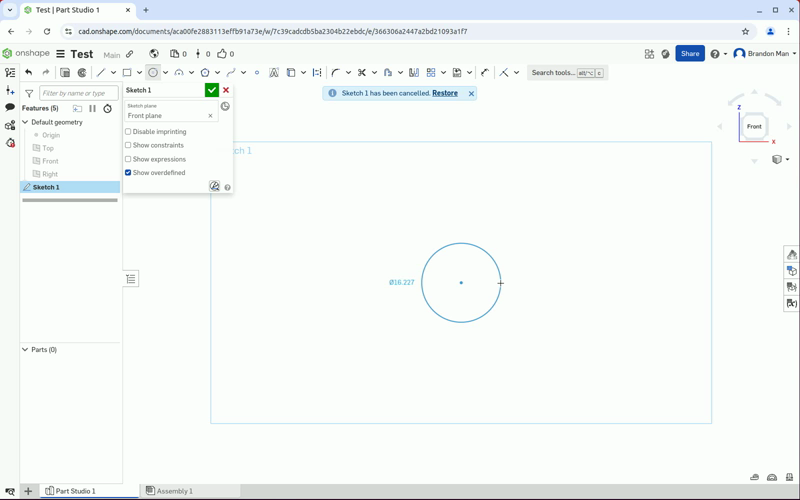
key(esc)
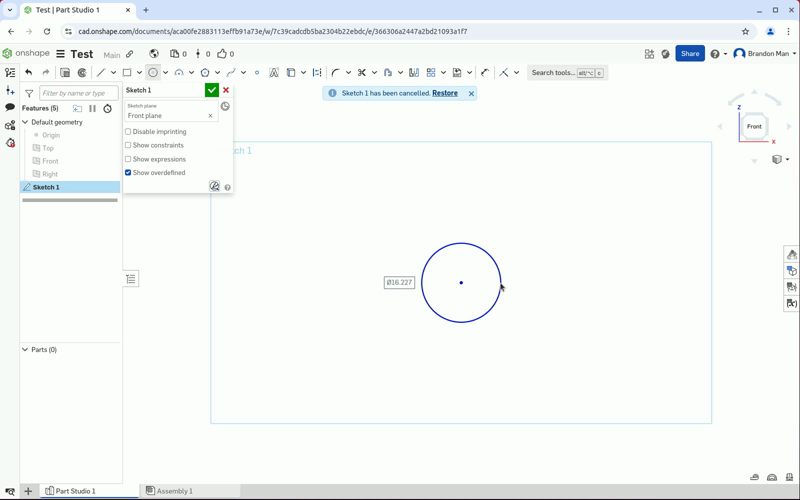
mouse_move(447, 286)
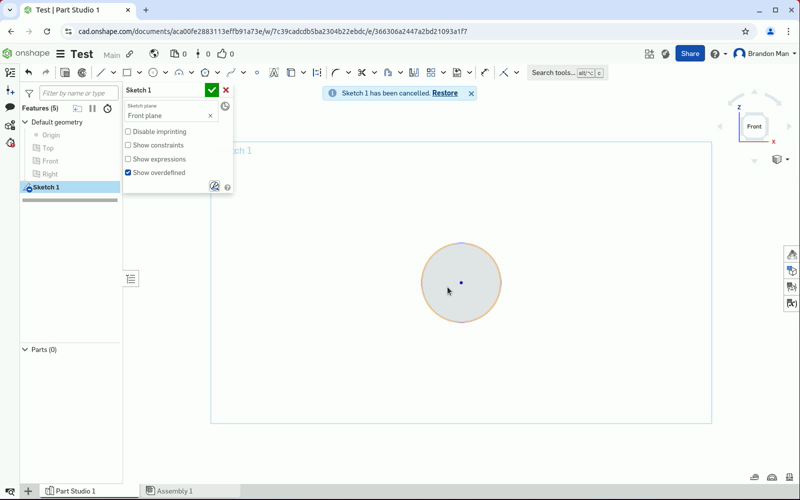
click(447, 286)
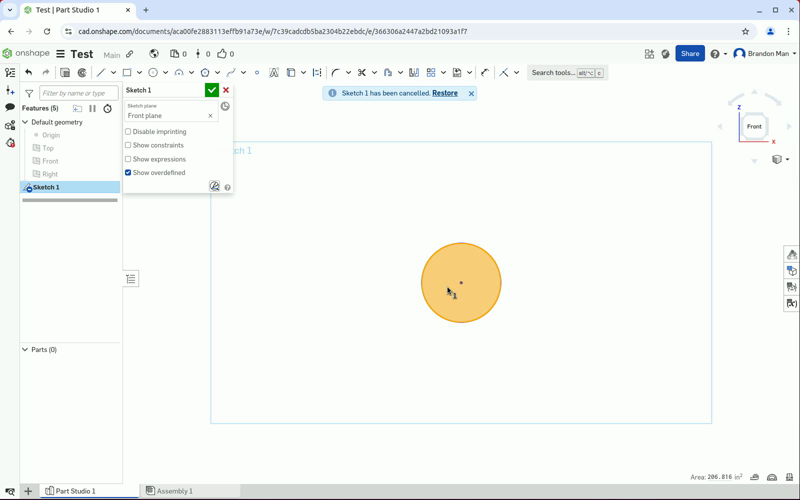
mouse_move(73, 352)
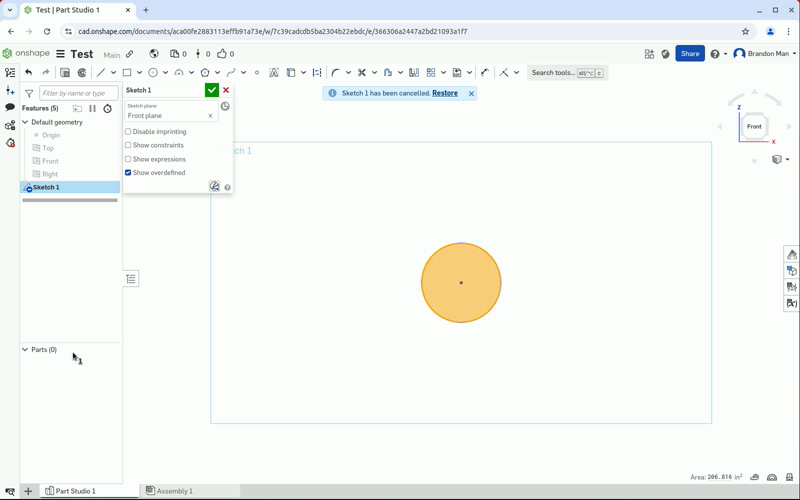
key(shift+y)
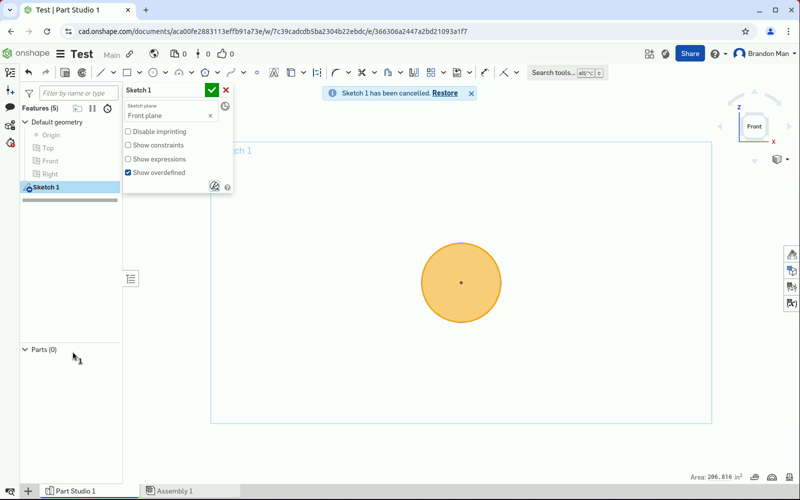
key(shift+e)
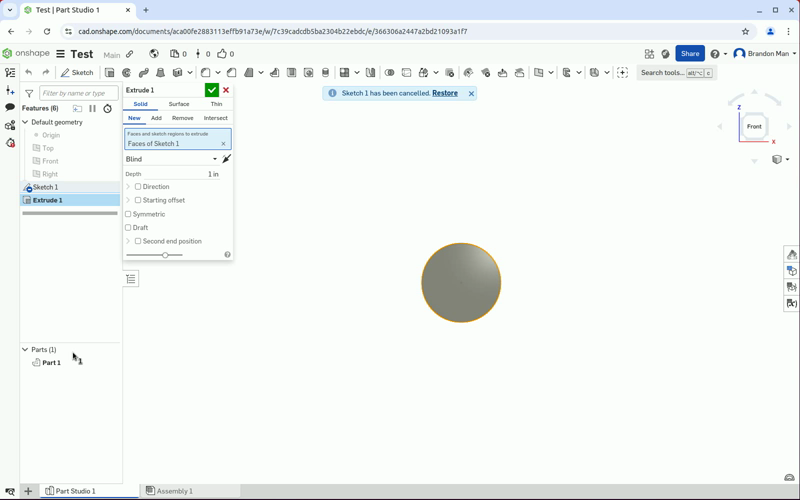
mouse_move(143, 106)
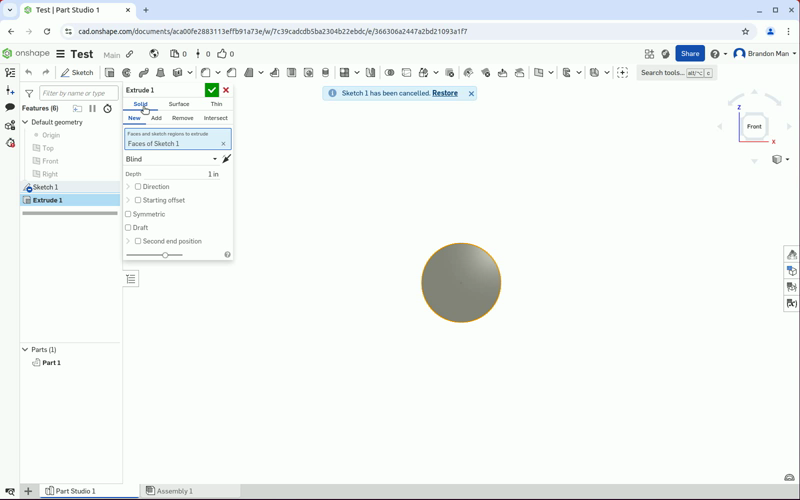
click(143, 106)
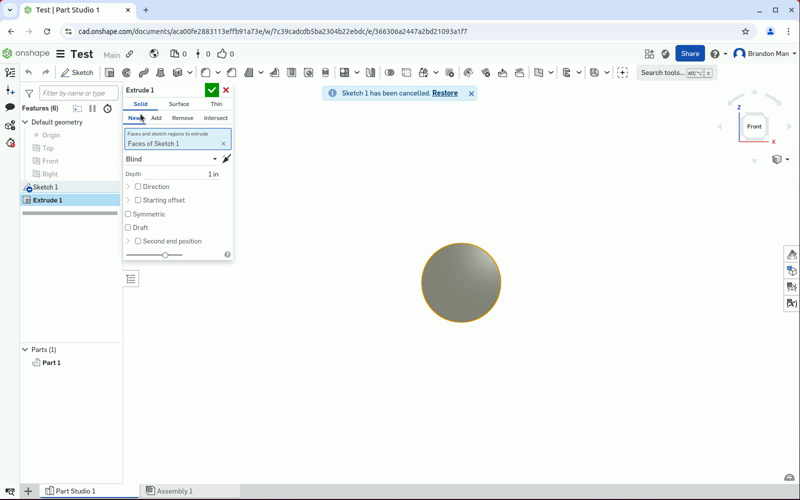
mouse_move(137, 120)
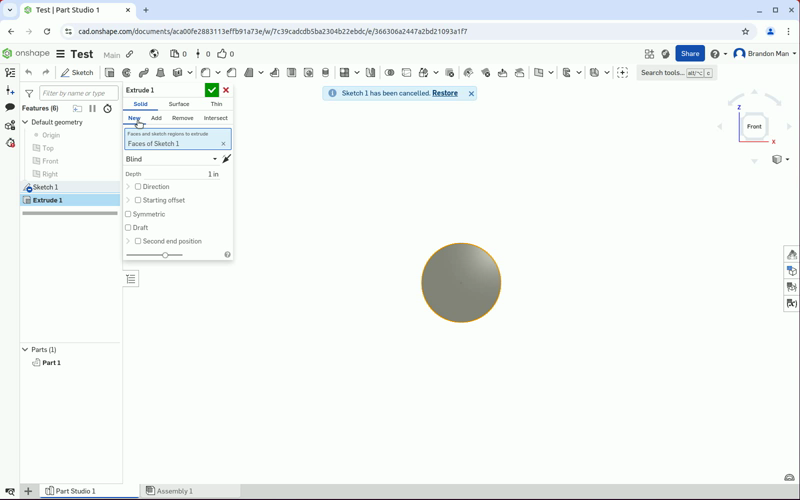
click(137, 120)
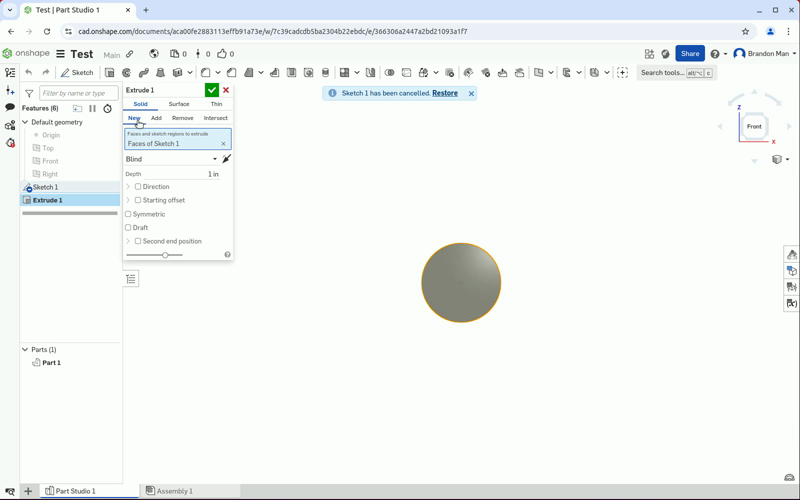
key(tab, 4)
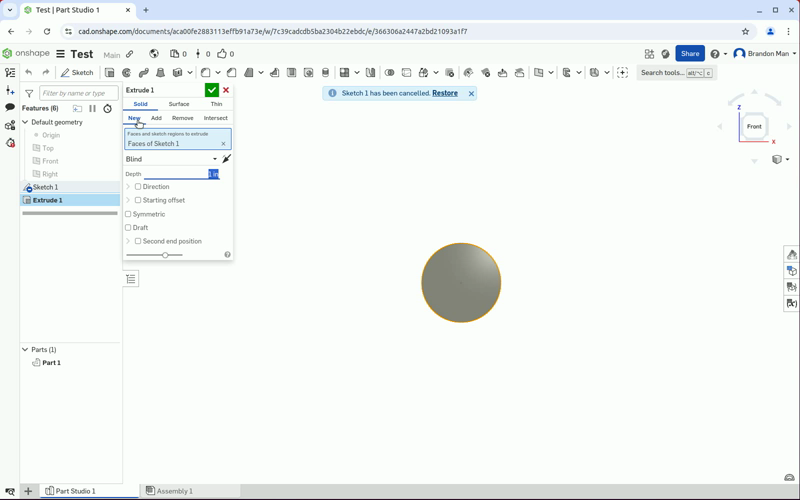
text(3.129)
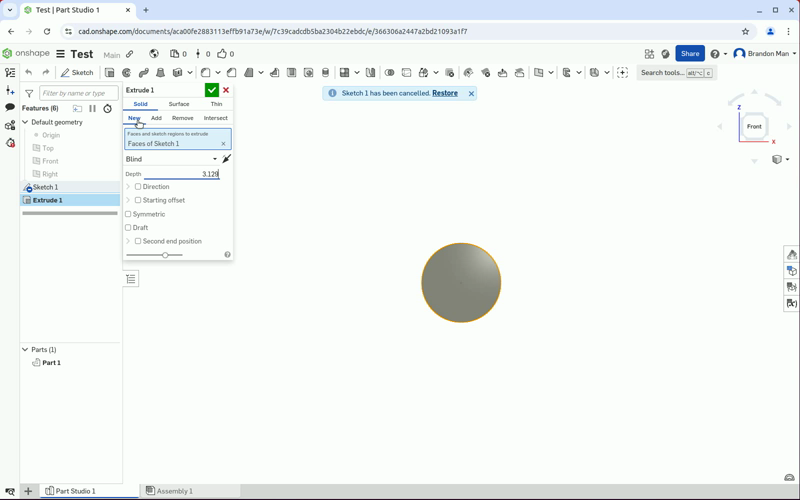
key(enter)
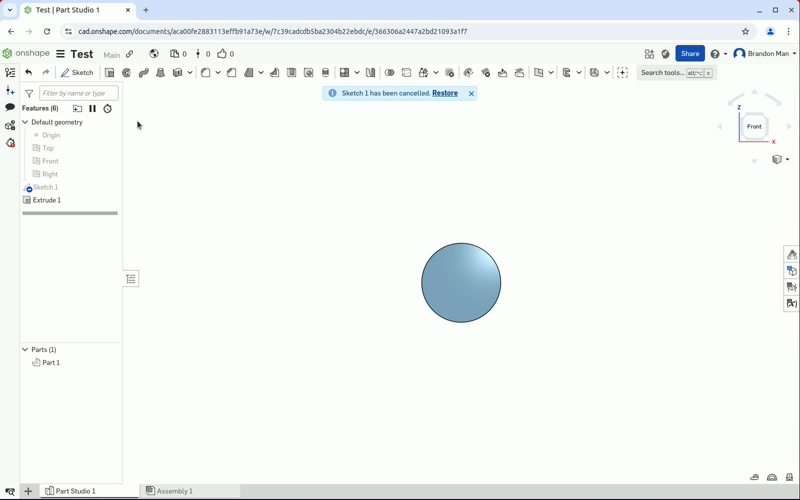
key(shift+h)
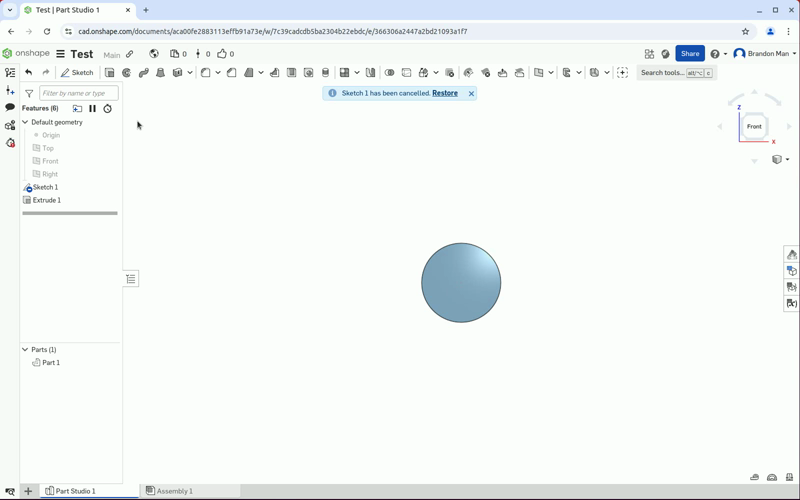
key(shift+h)
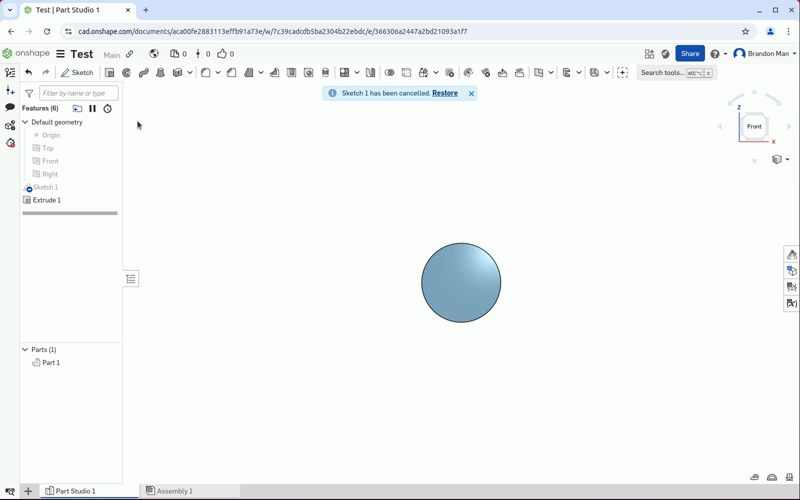
mouse_move(73, 189)
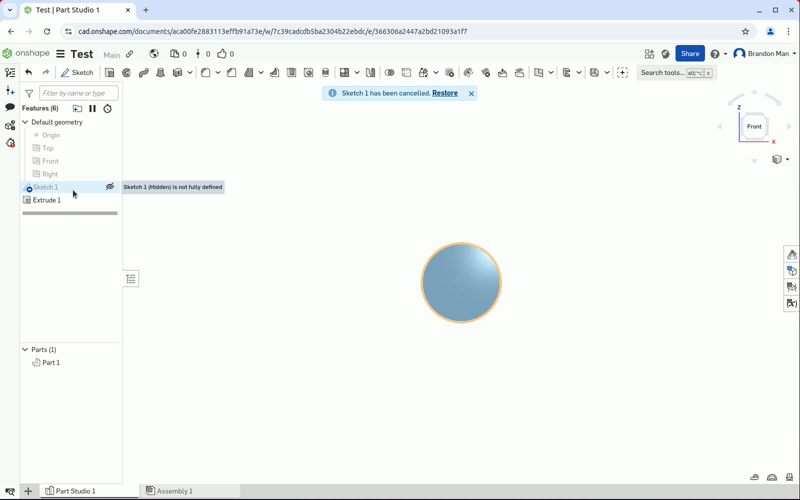
click(73, 189)
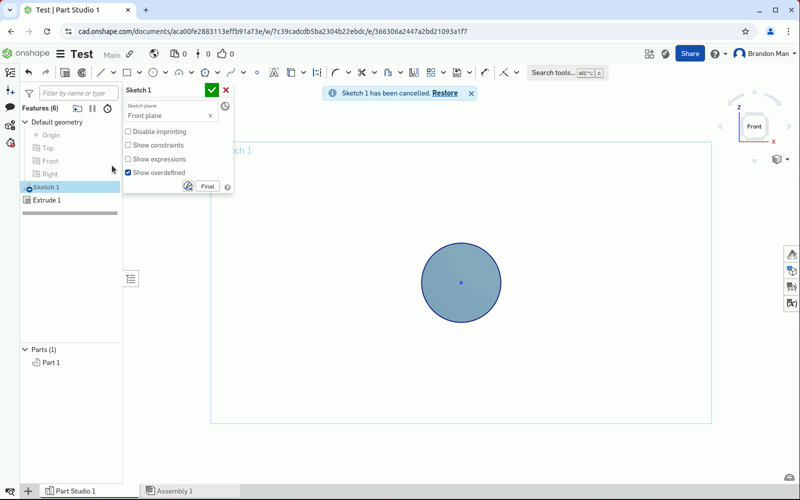
mouse_move(229, 92)
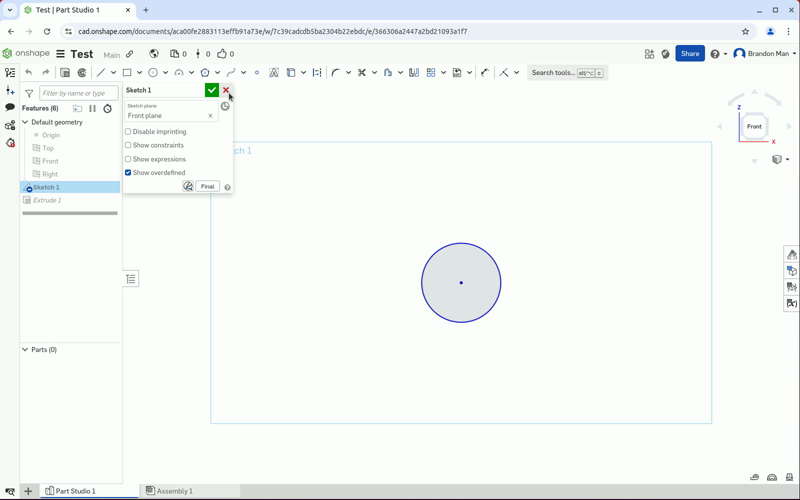
click(229, 92)
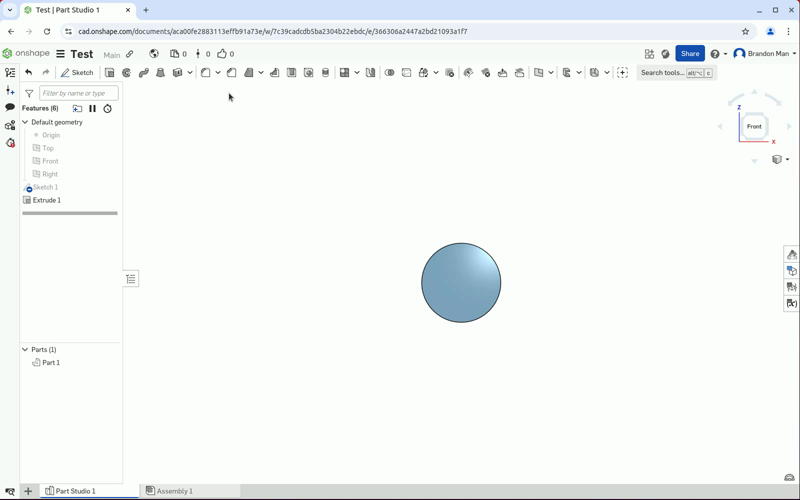
mouse_move(541, 75)
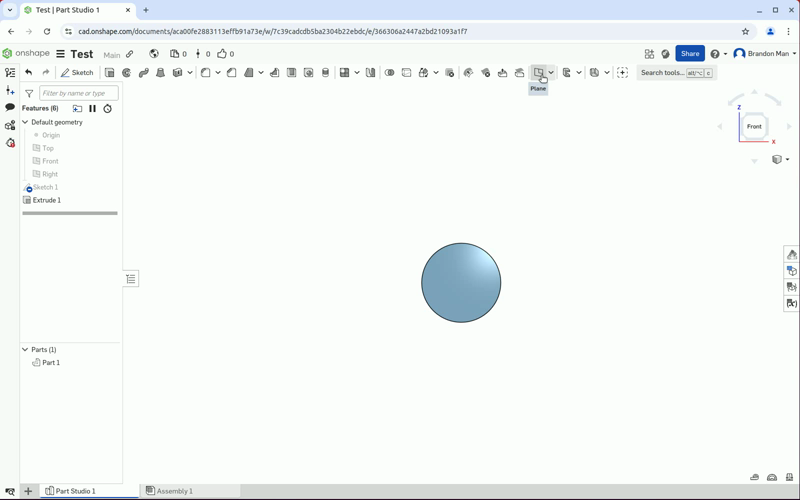
click(541, 75)
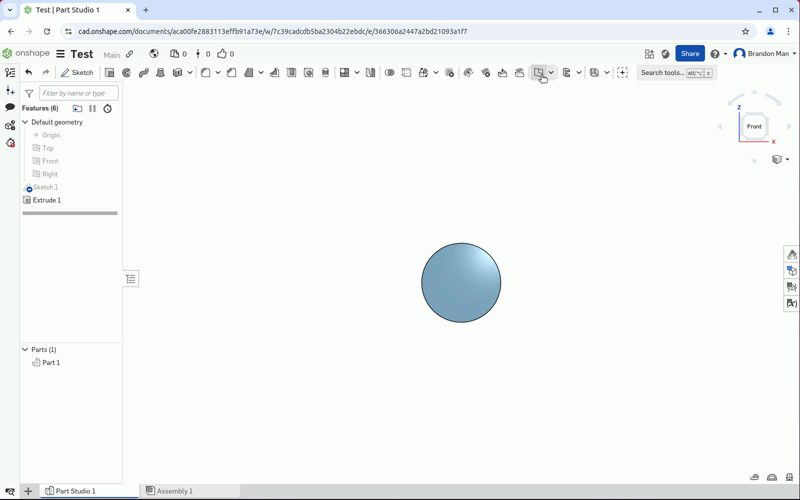
mouse_move(73, 163)
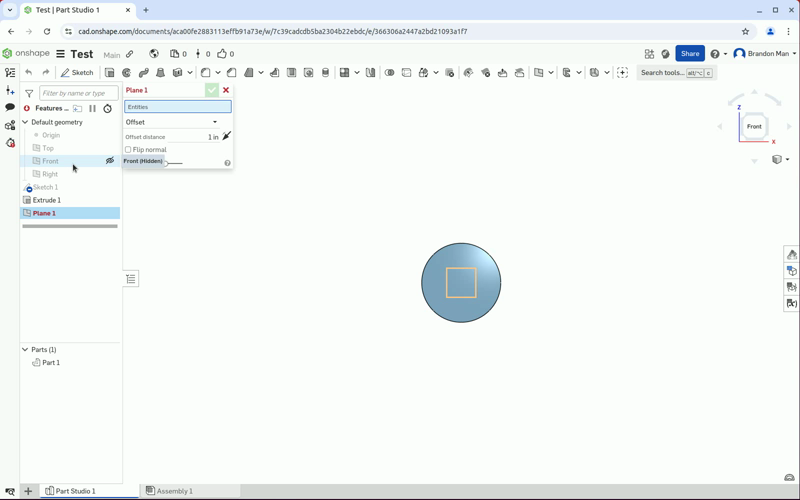
click(73, 163)
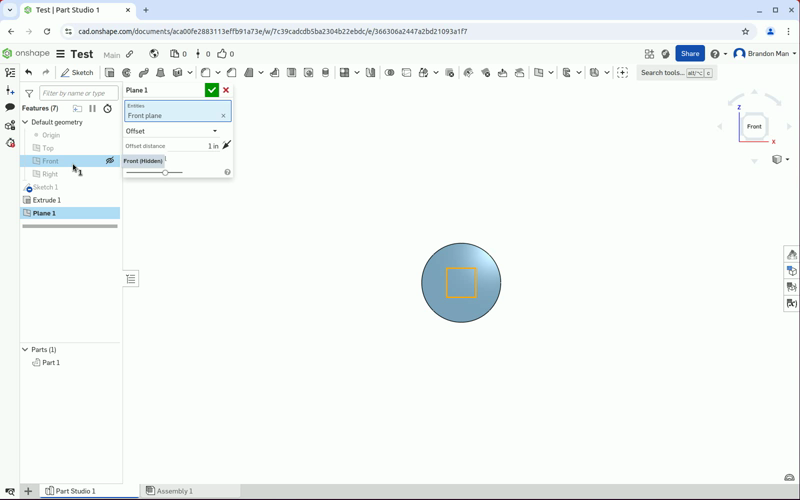
key(tab, 2)
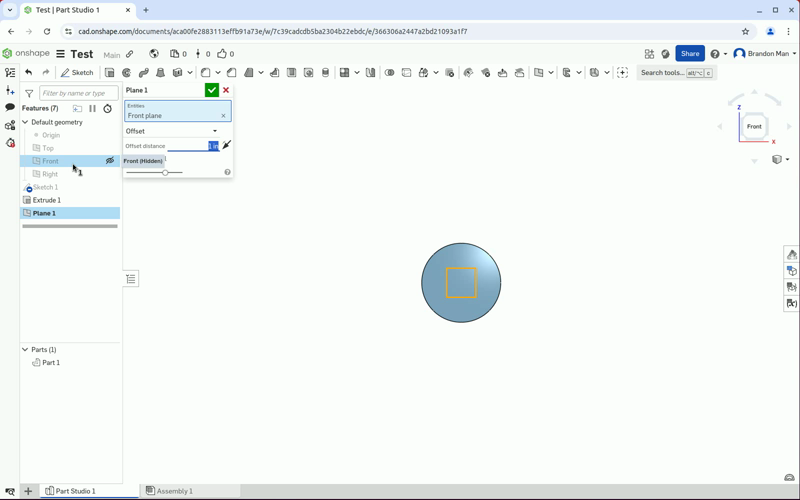
text(3.143)
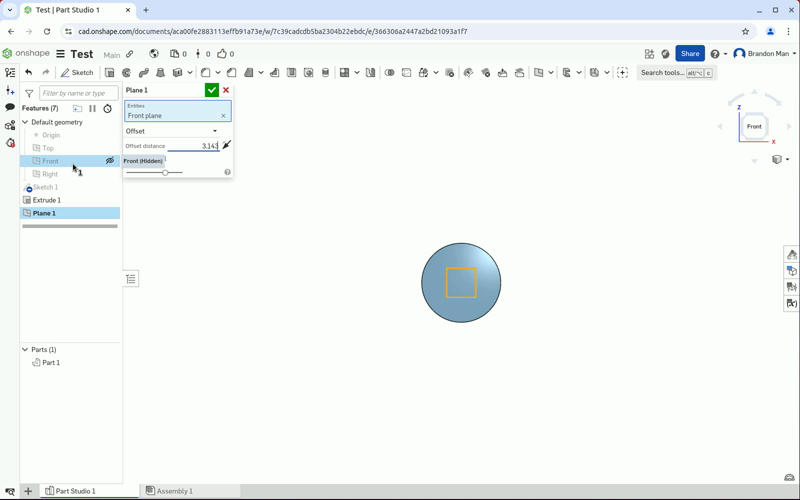
key(enter, 2)
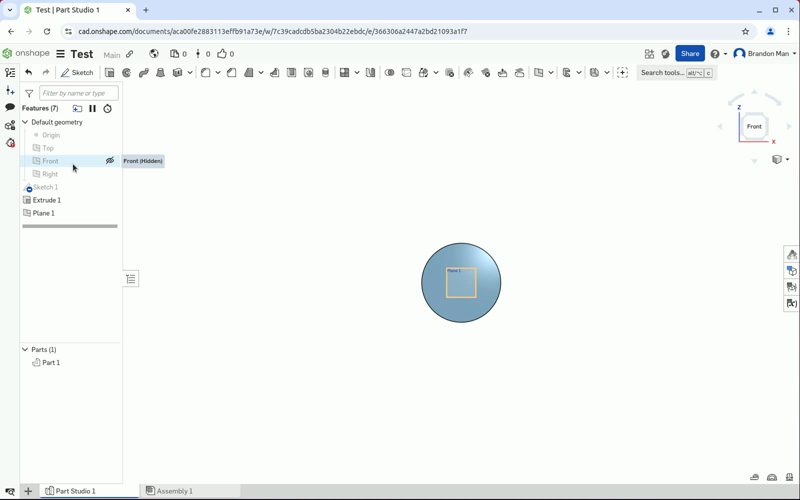
key(shift+s)
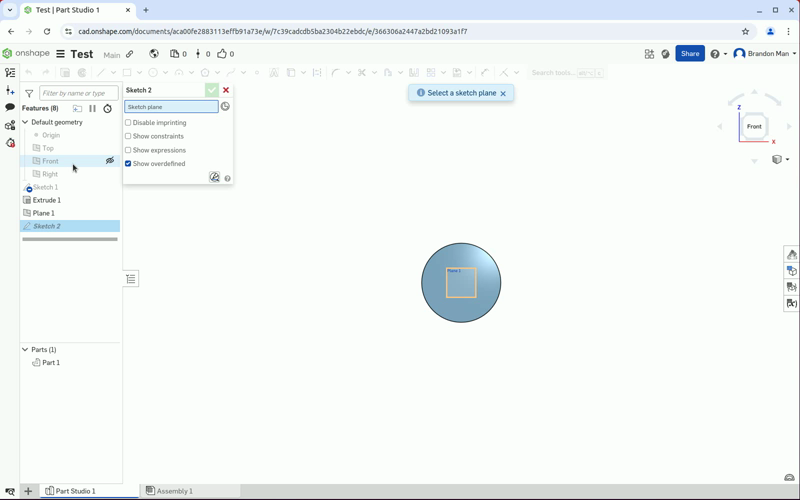
mouse_move(73, 215)
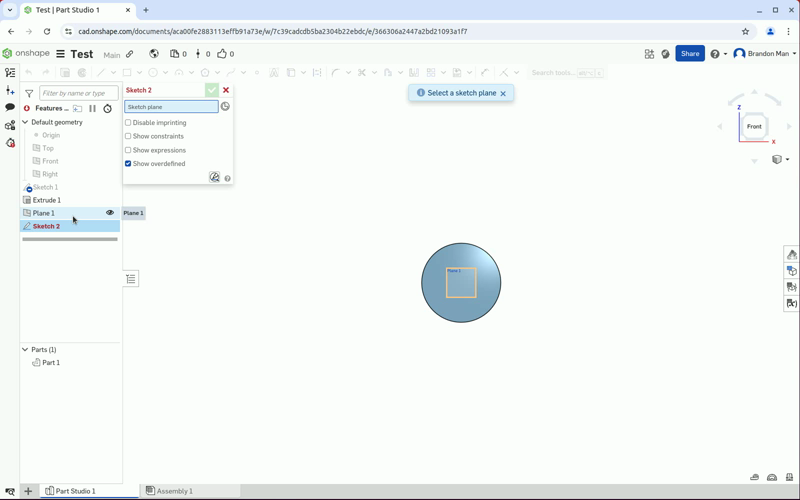
click(73, 215)
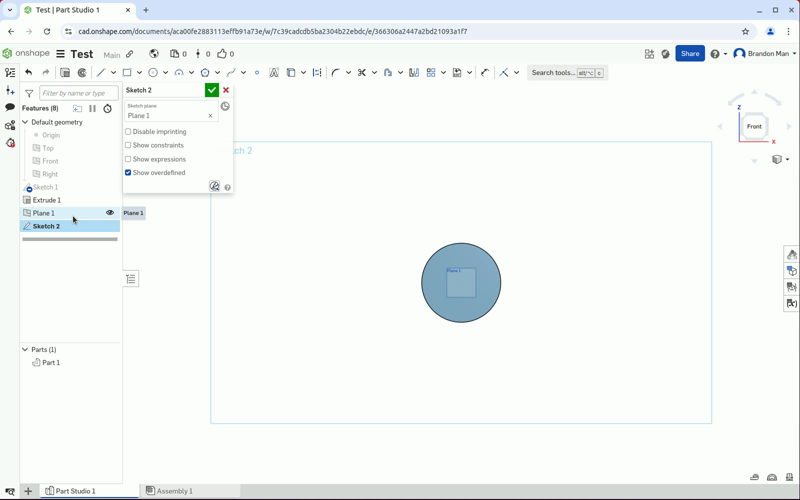
mouse_move(73, 352)
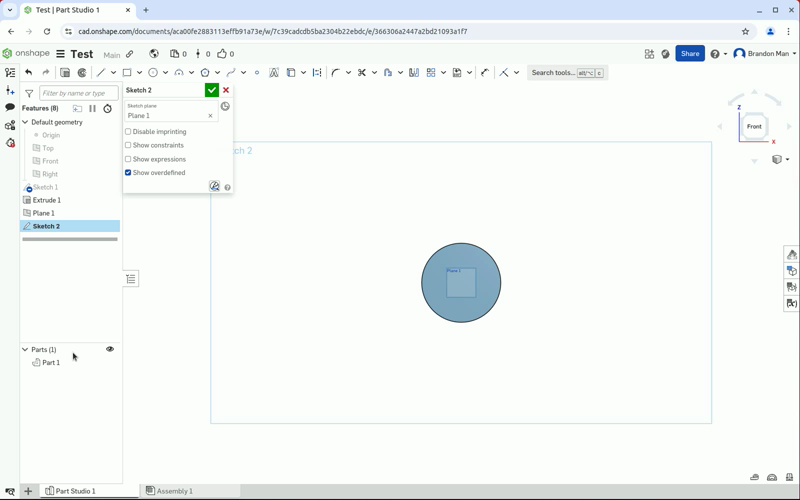
key(y)
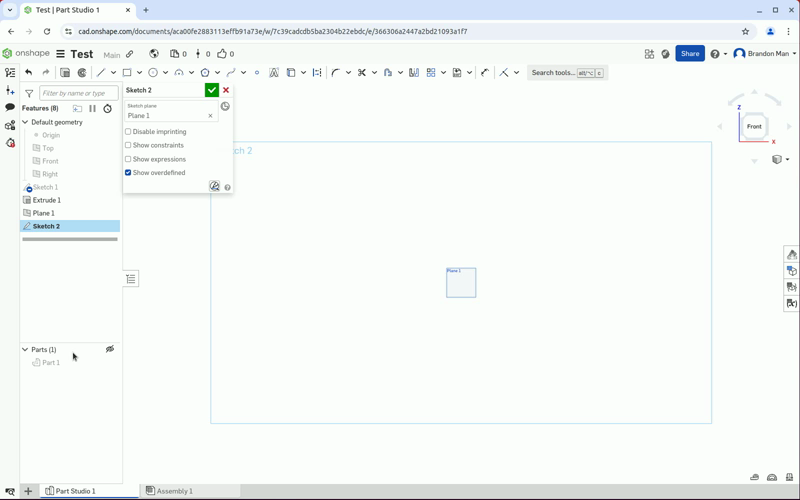
key(c)
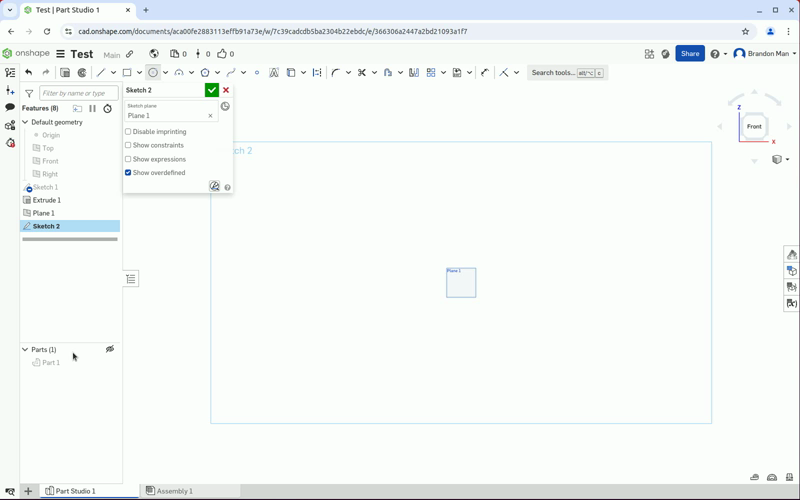
key_down(shift)
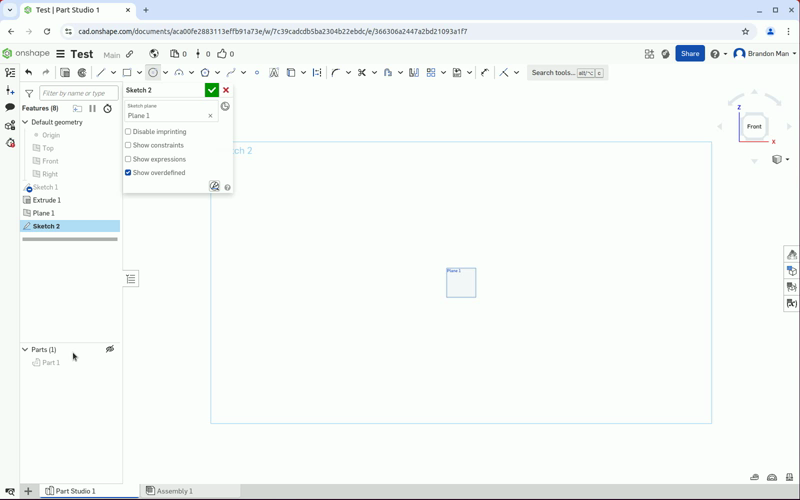
mouse_move(461, 282)
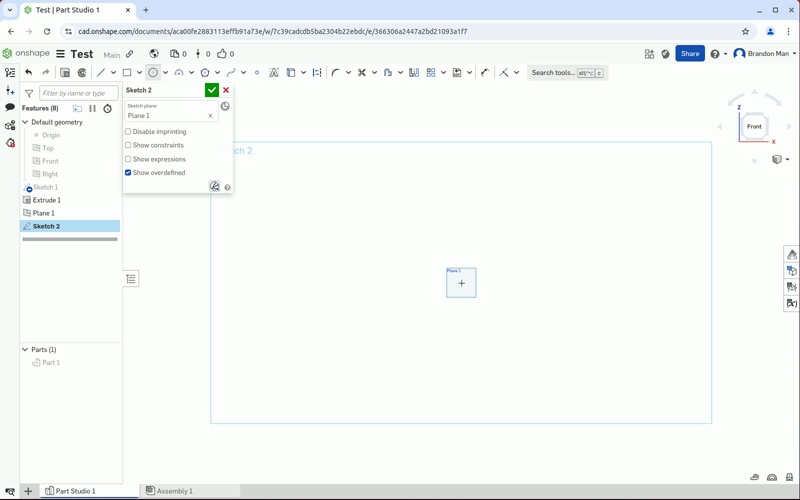
click(461, 282)
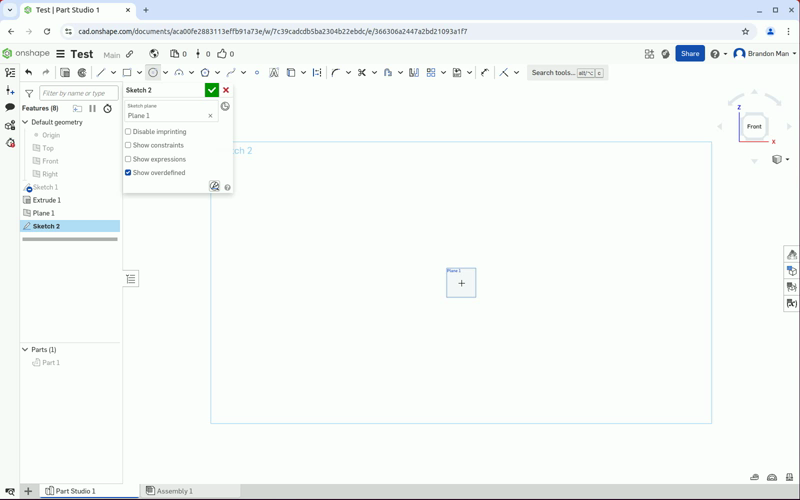
key_up(shift)
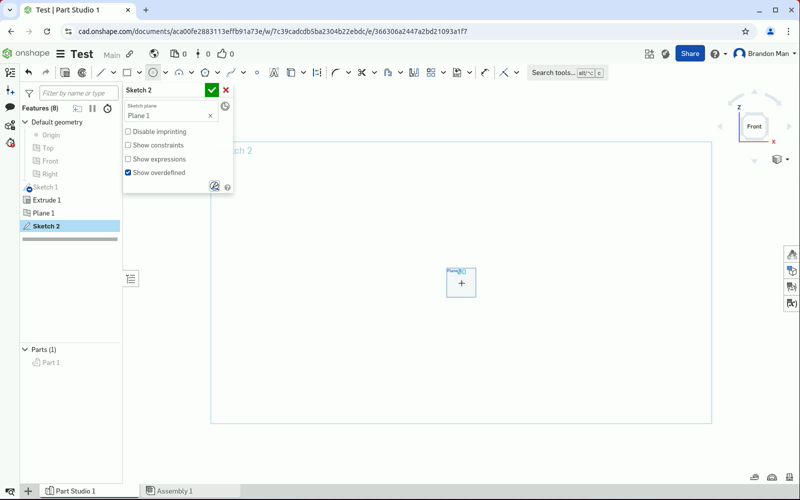
mouse_move(472, 282)
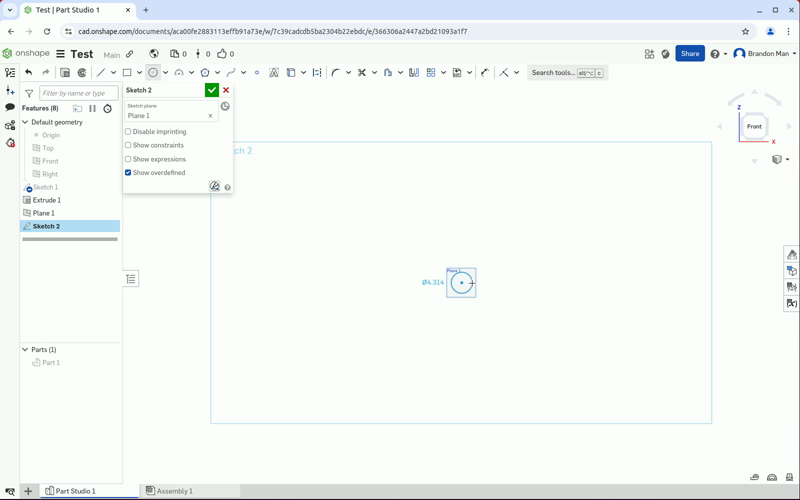
click(472, 282)
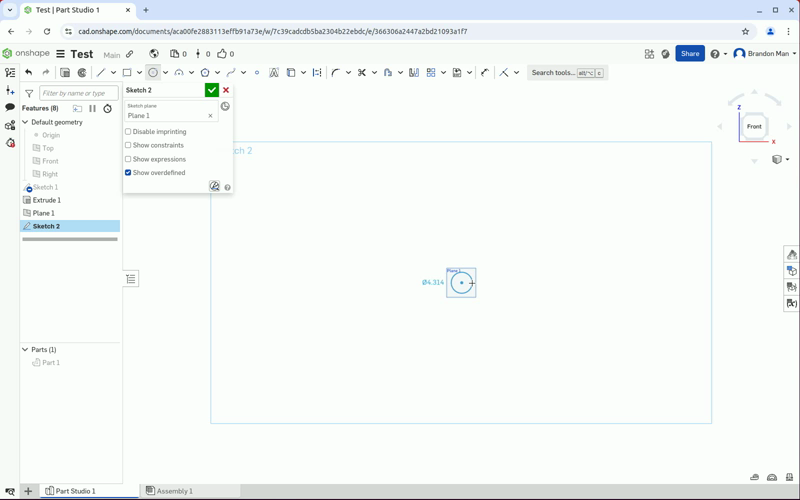
key(esc)
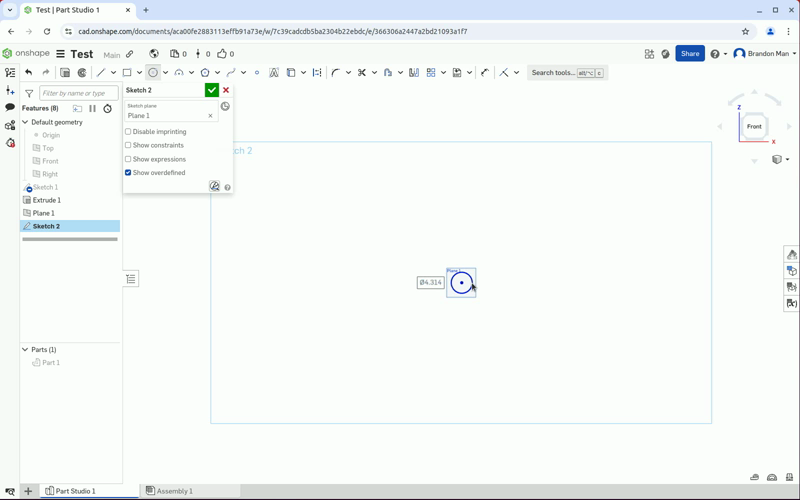
mouse_move(467, 282)
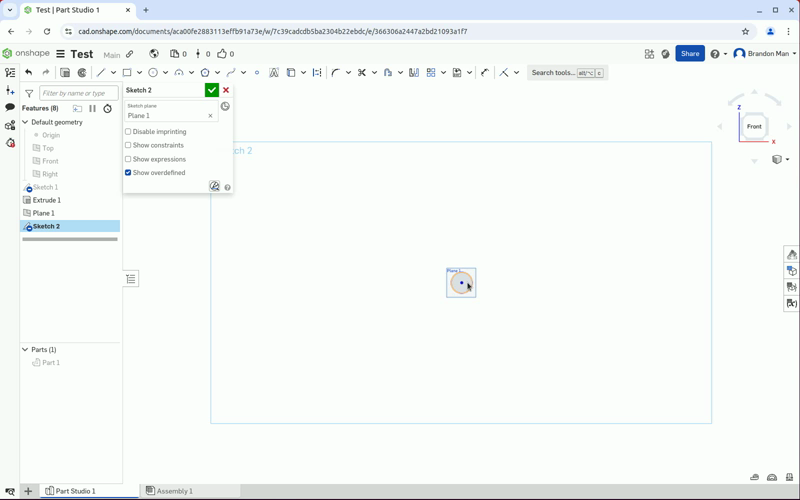
scroll(6)
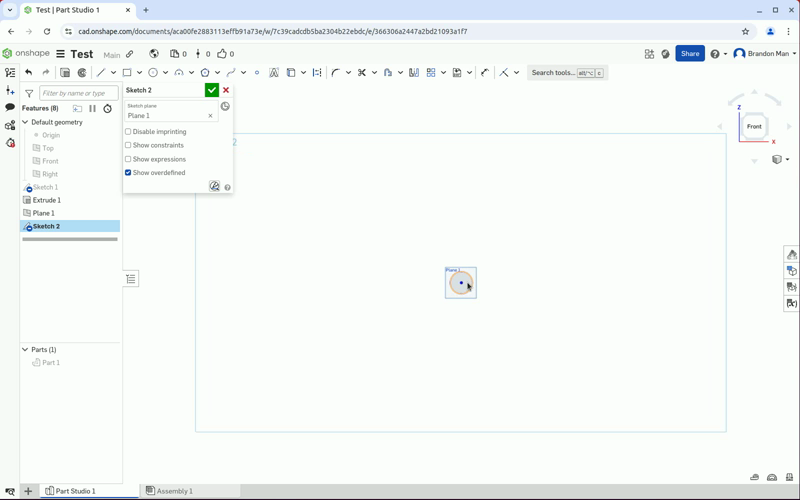
scroll(6)
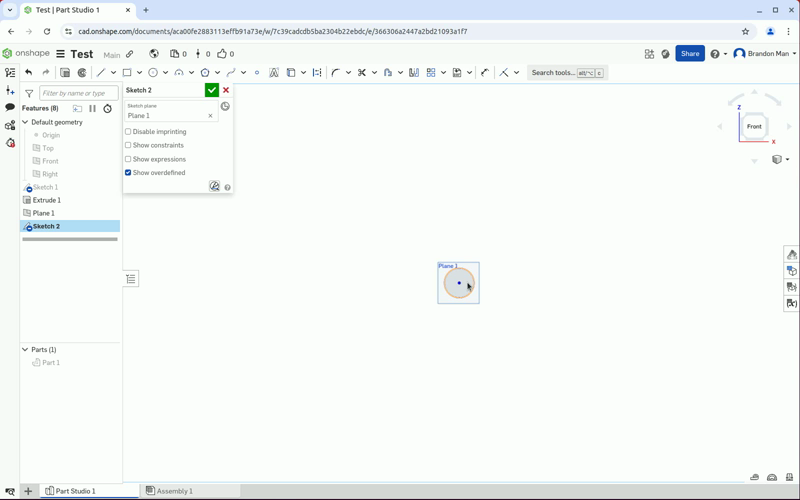
scroll(6)
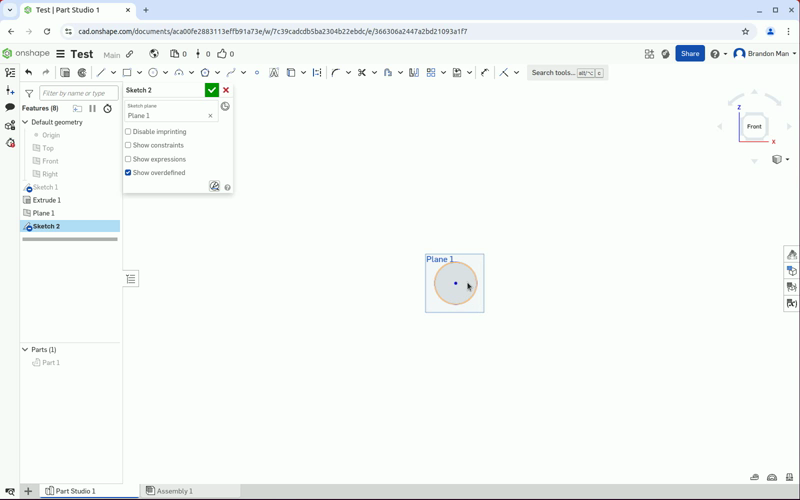
scroll(6)
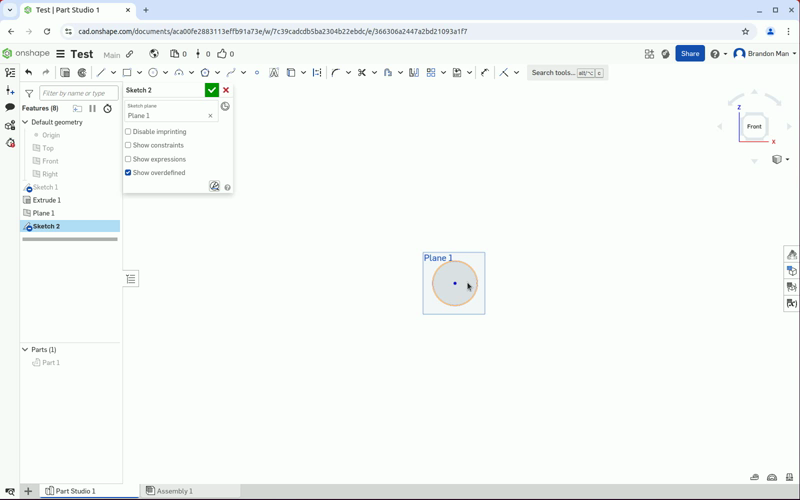
scroll(6)
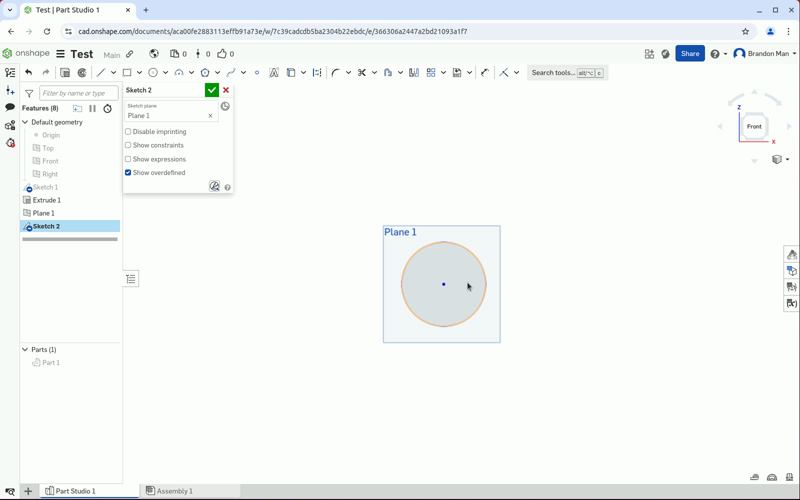
scroll(6)
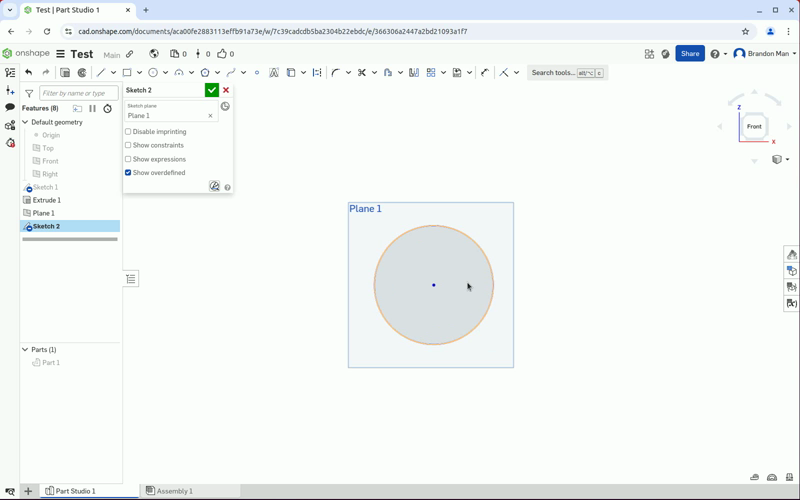
scroll(6)
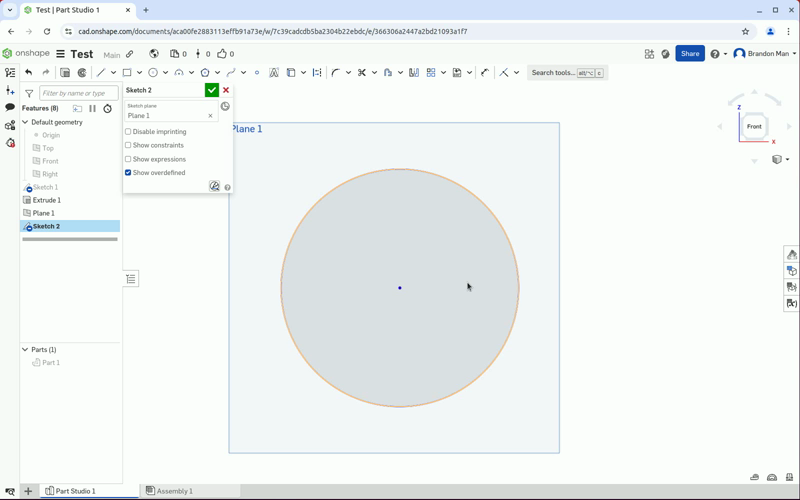
click(467, 282)
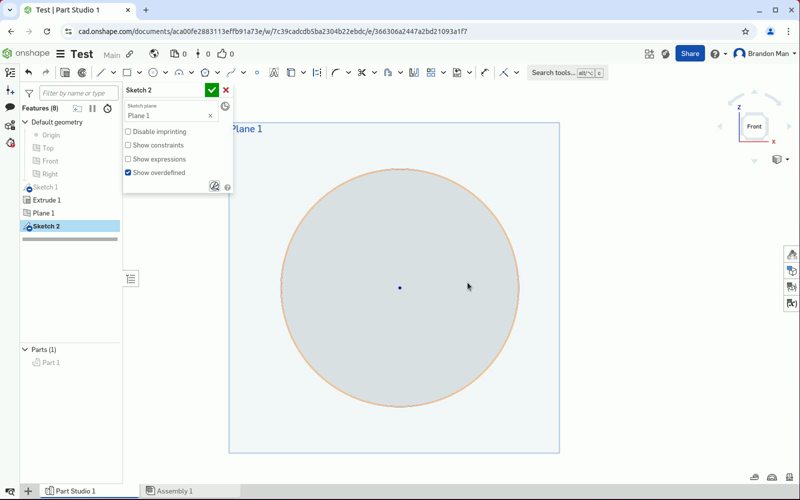
scroll(-6)
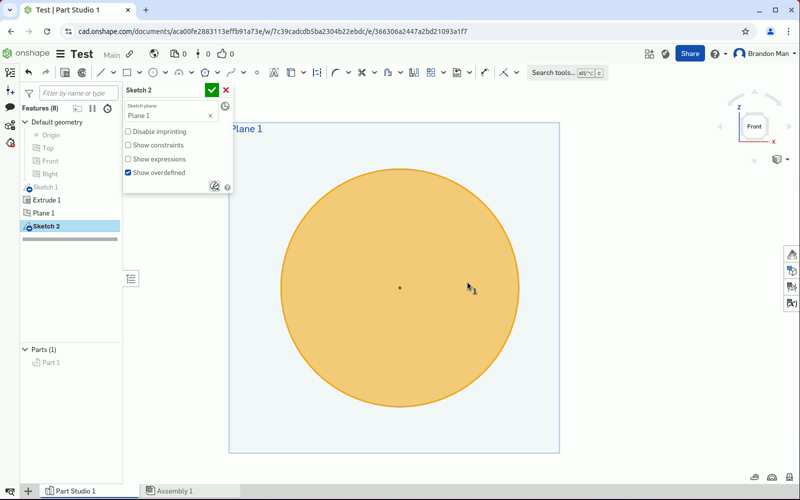
scroll(-6)
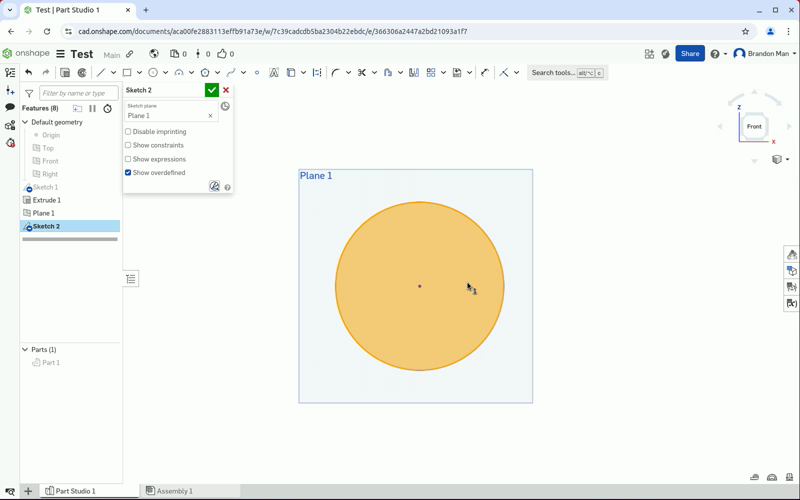
scroll(-6)
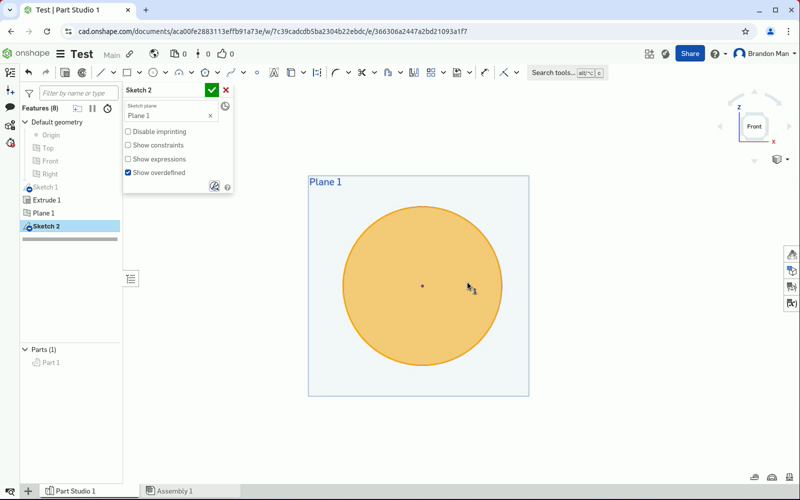
scroll(-6)
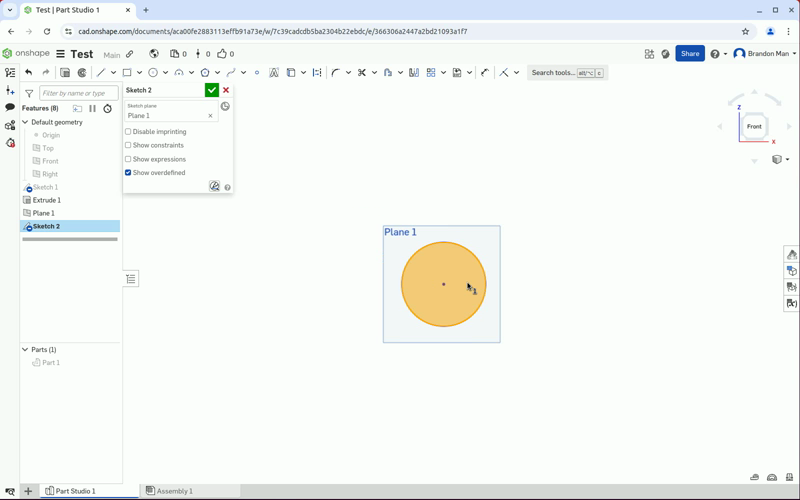
scroll(-6)
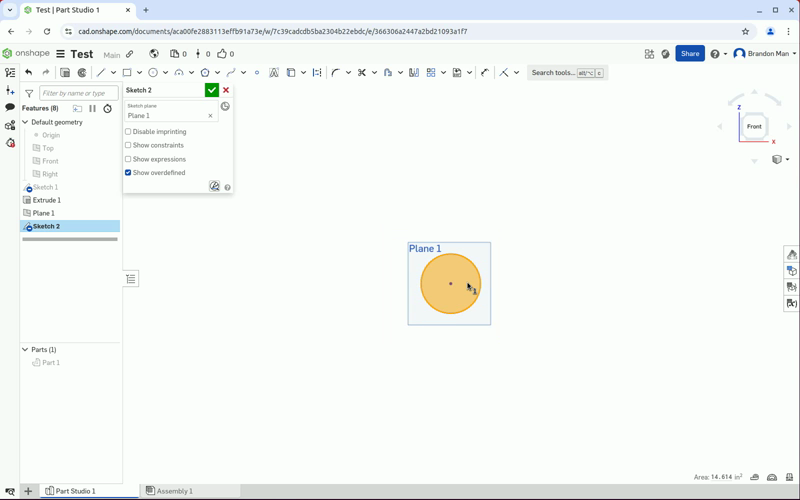
scroll(-6)
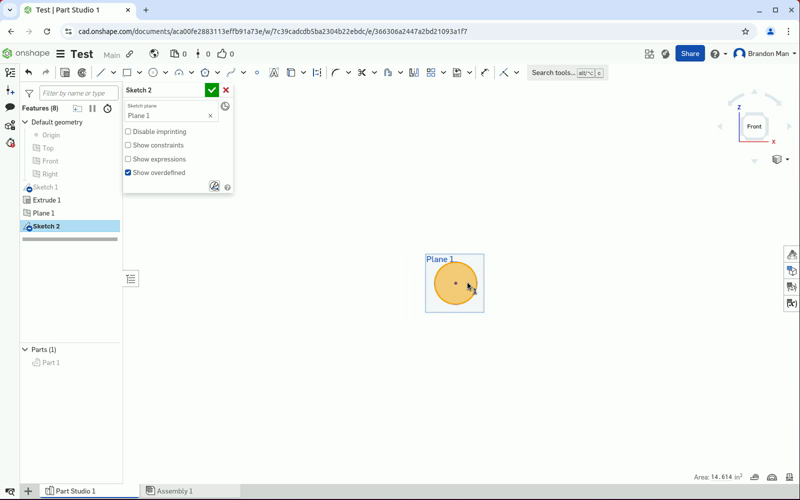
scroll(-6)
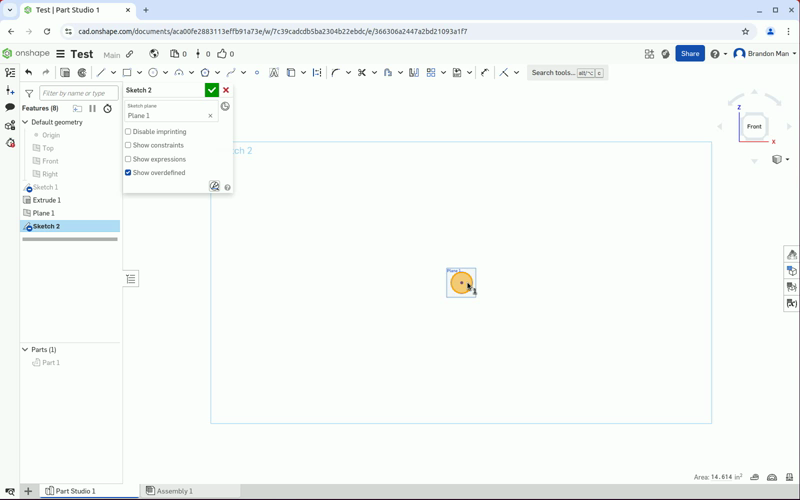
mouse_move(73, 352)
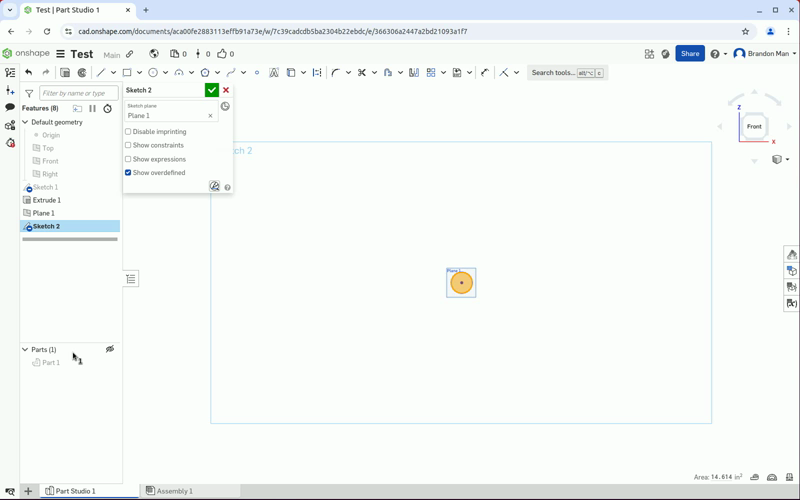
key(shift+y)
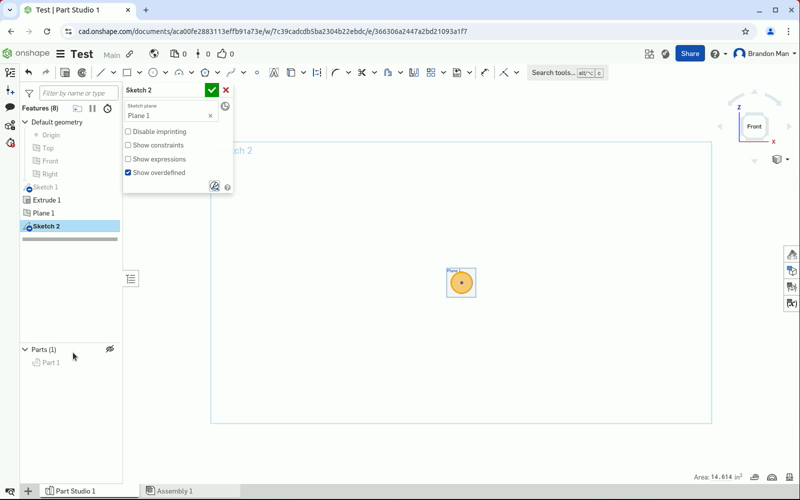
key(shift+e)
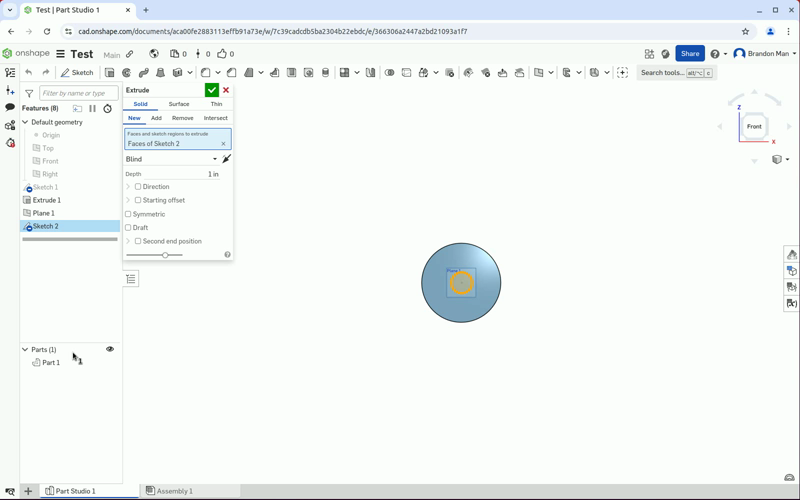
mouse_move(143, 106)
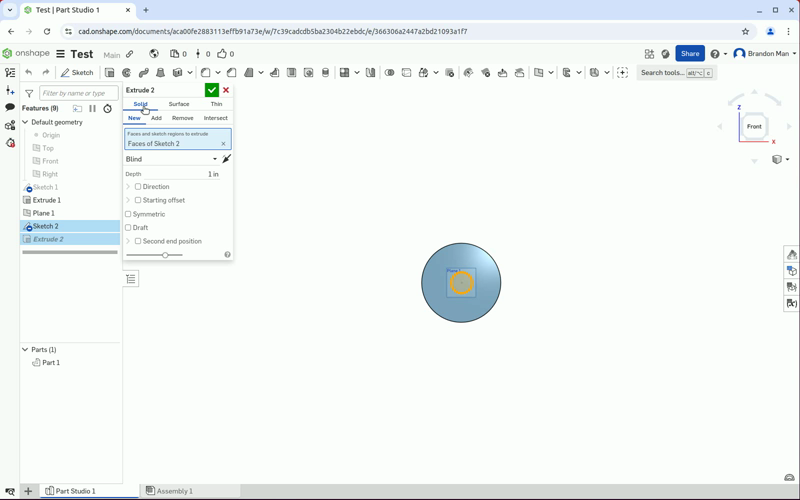
click(143, 106)
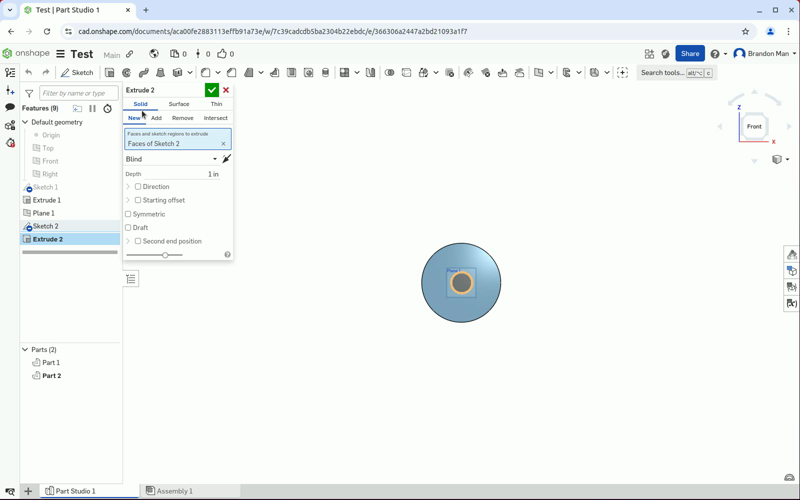
mouse_move(137, 120)
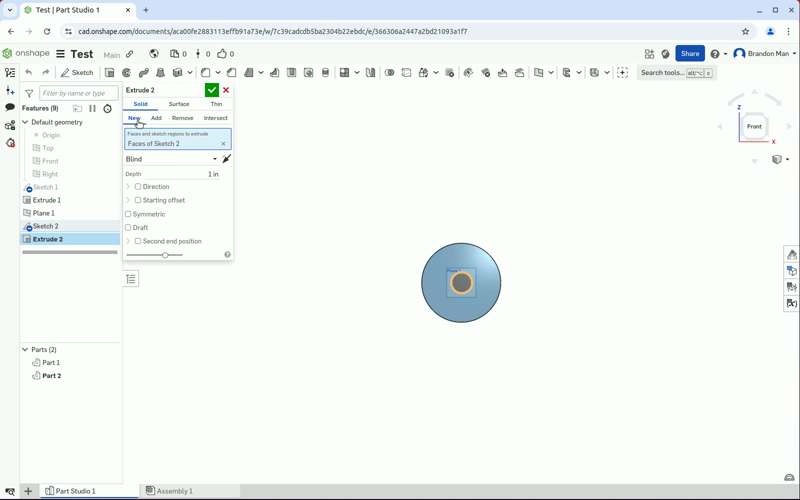
click(137, 120)
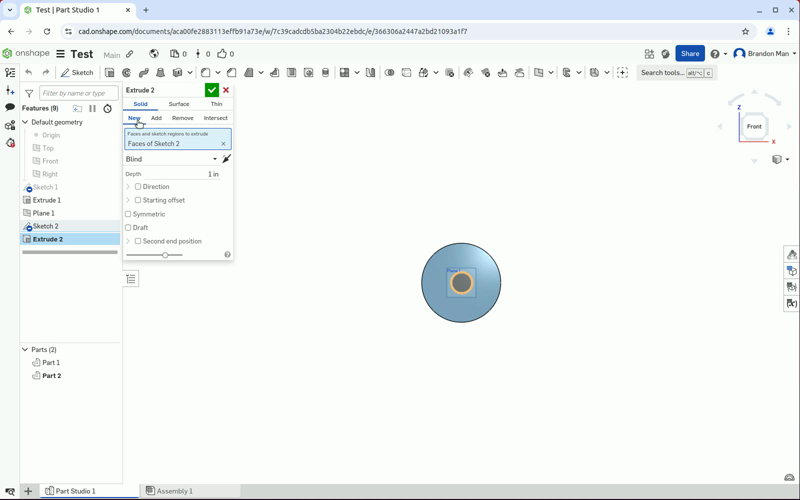
key(tab, 4)
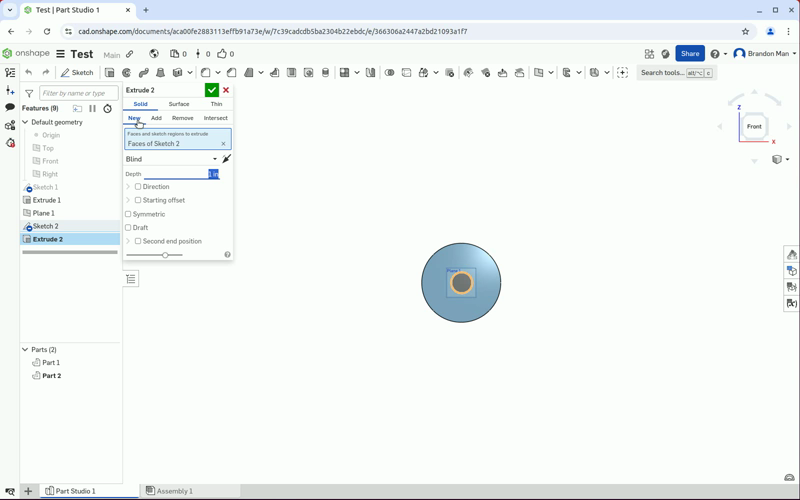
text(19.979)
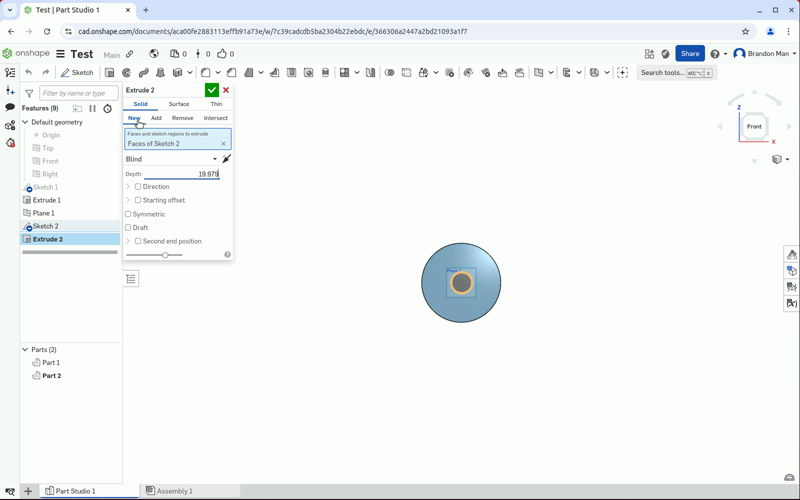
key(enter)
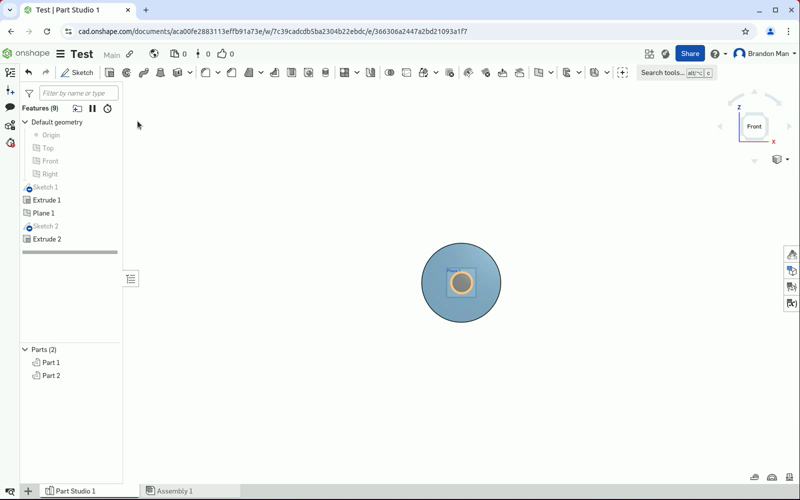
key(shift+h)
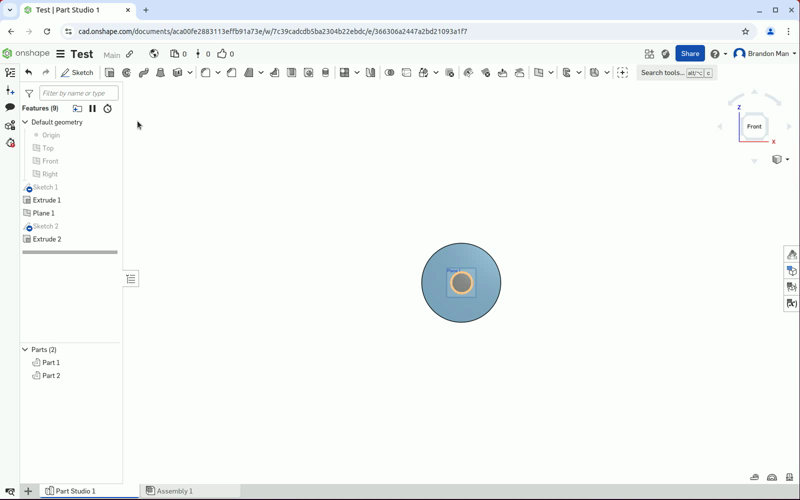
key(shift+h)
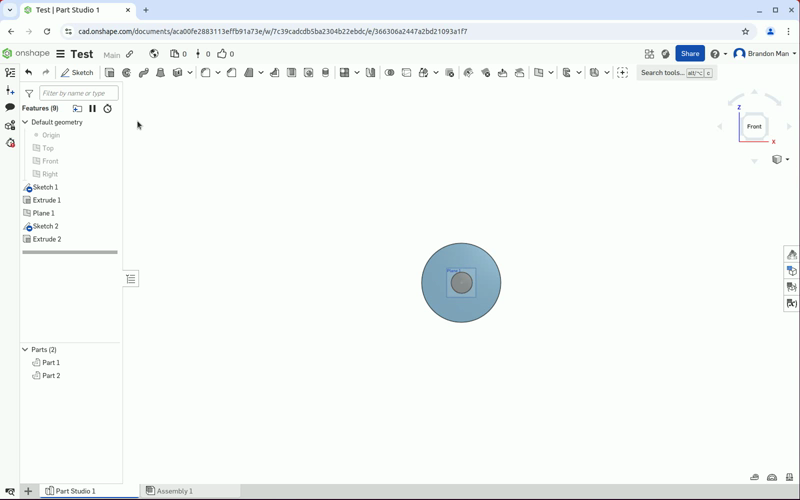
key(shift+7)
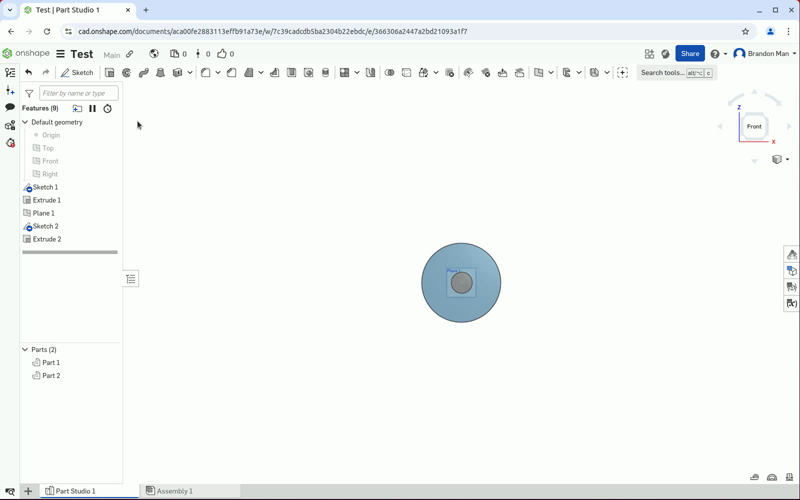
key(left, 2)
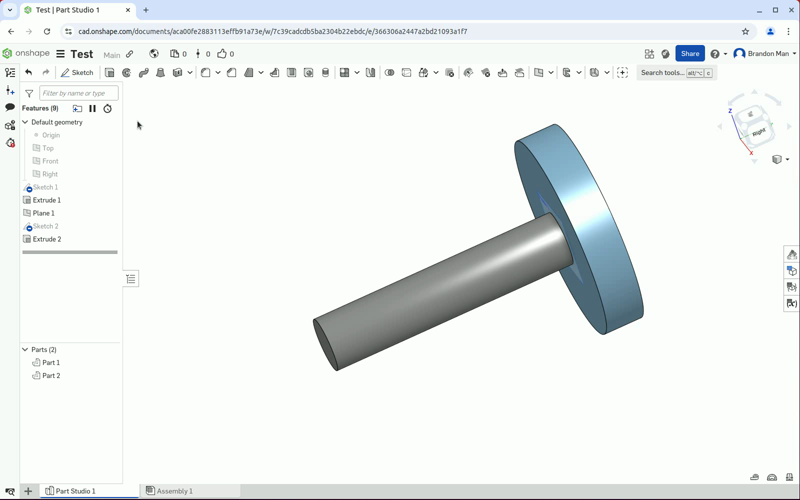
key(down, 2)
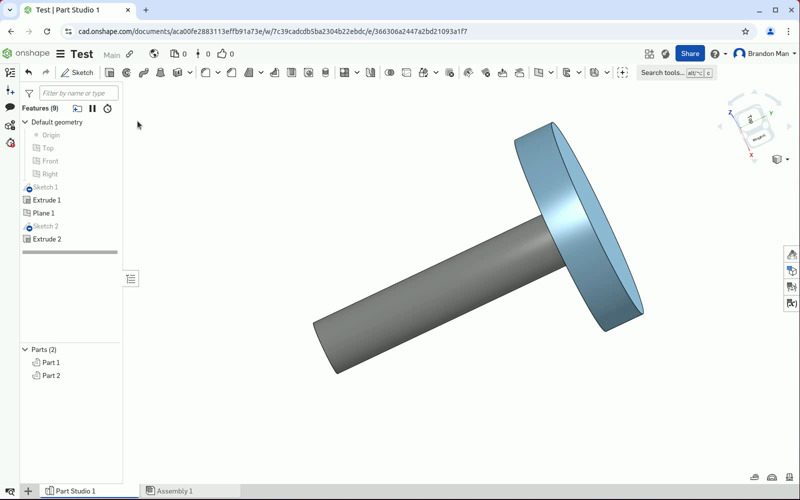
key(up, 2)
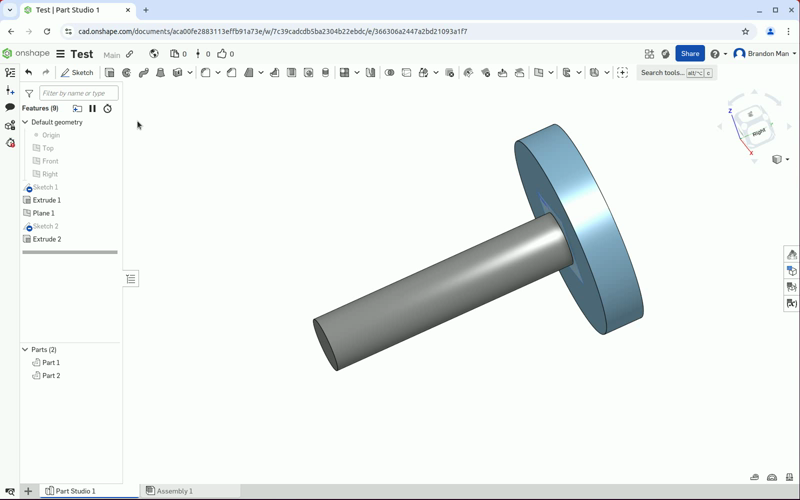
key(right, 2)
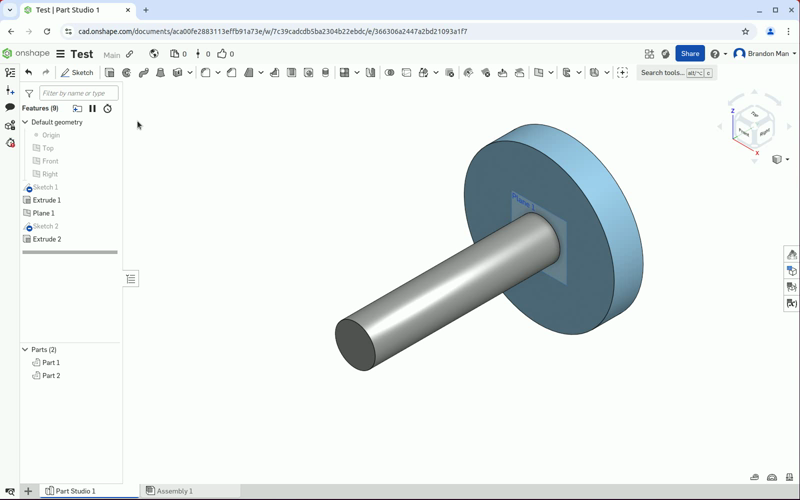
mouse_move(73, 189)
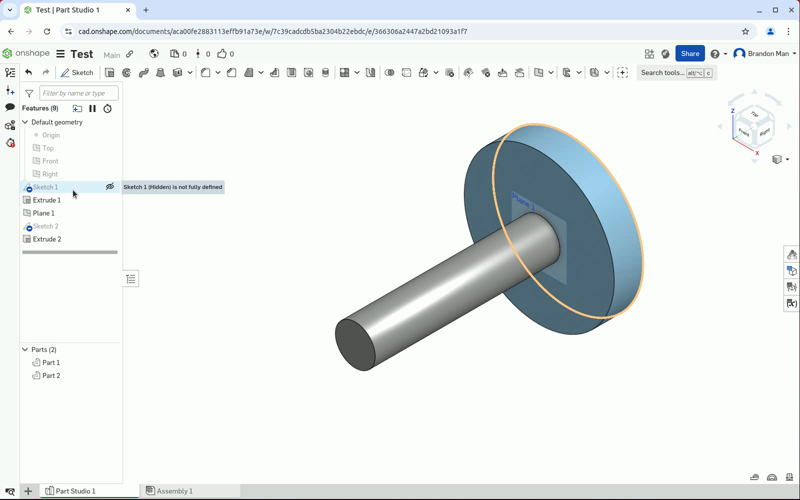
click(73, 189)